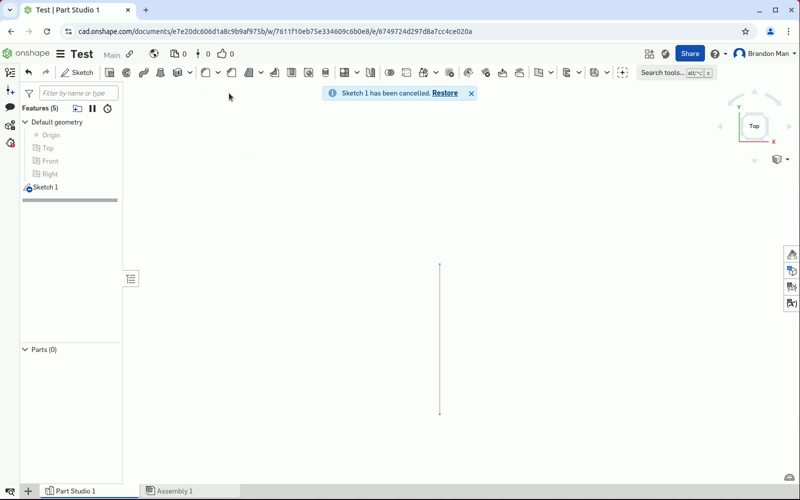
key(shift+h)
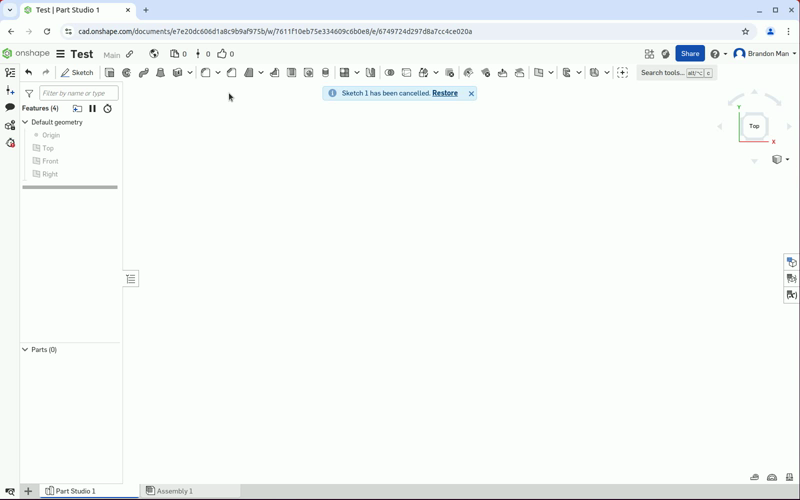
mouse_move(73, 352)
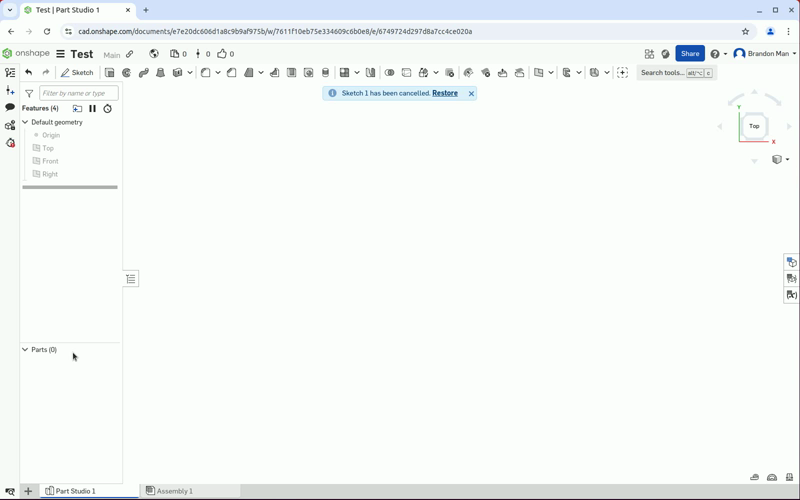
key(y)
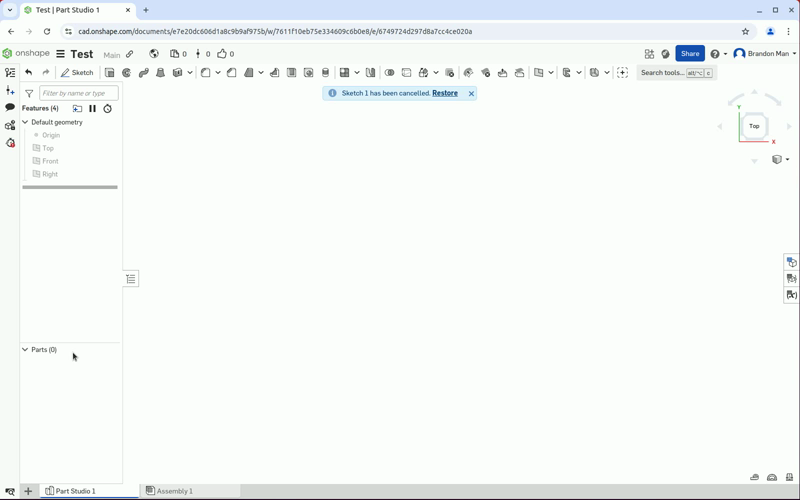
key(shift+p)
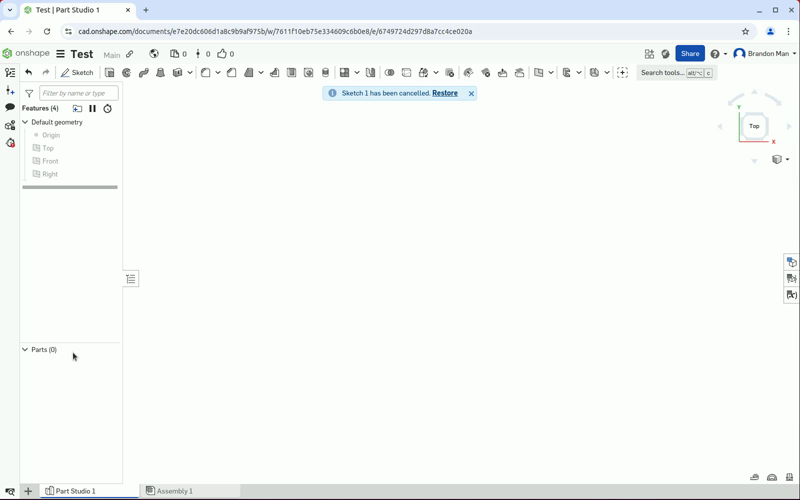
key(space)
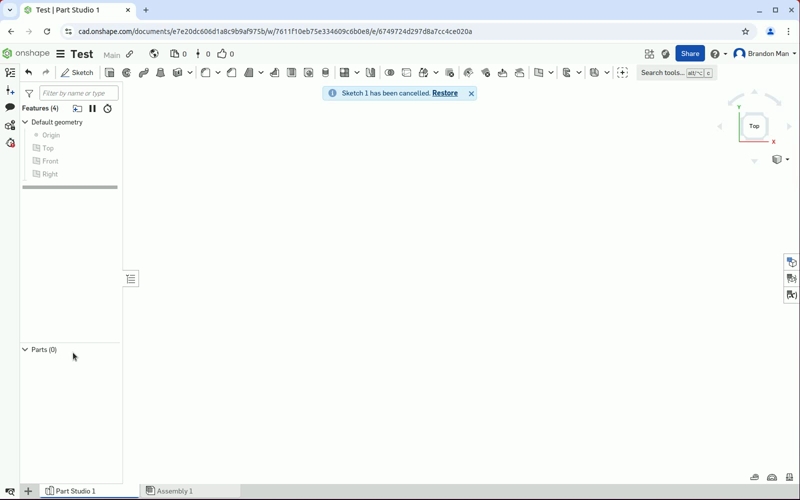
key_down(shift)
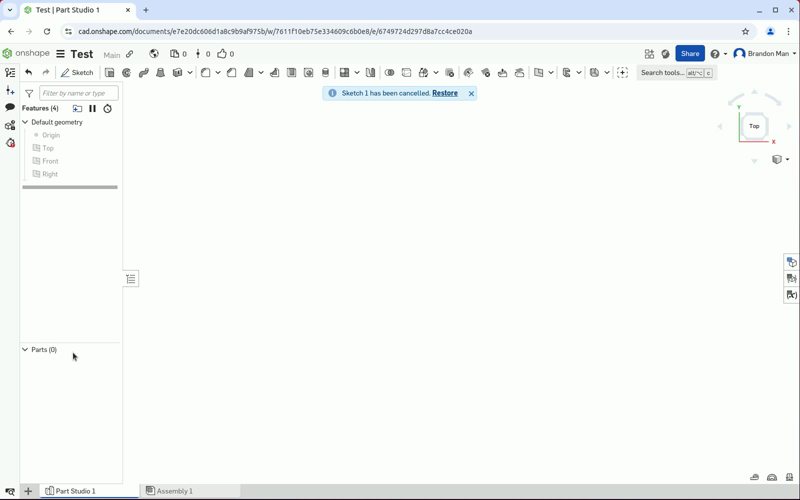
key(up)
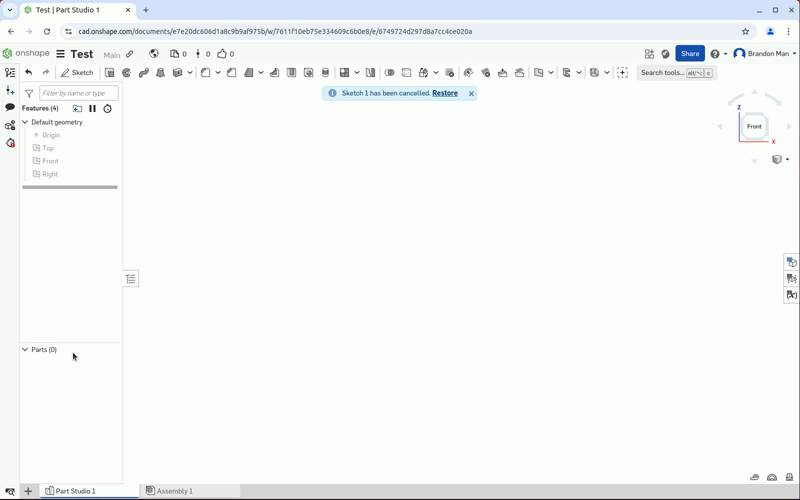
key_up(shift)
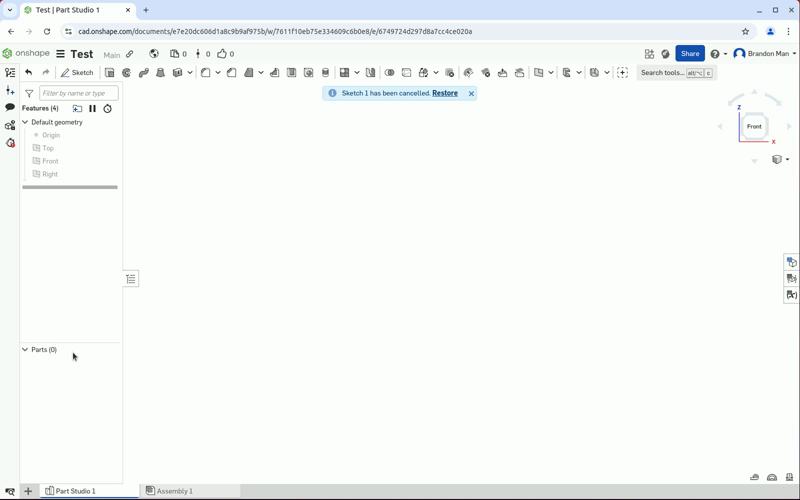
key(space)
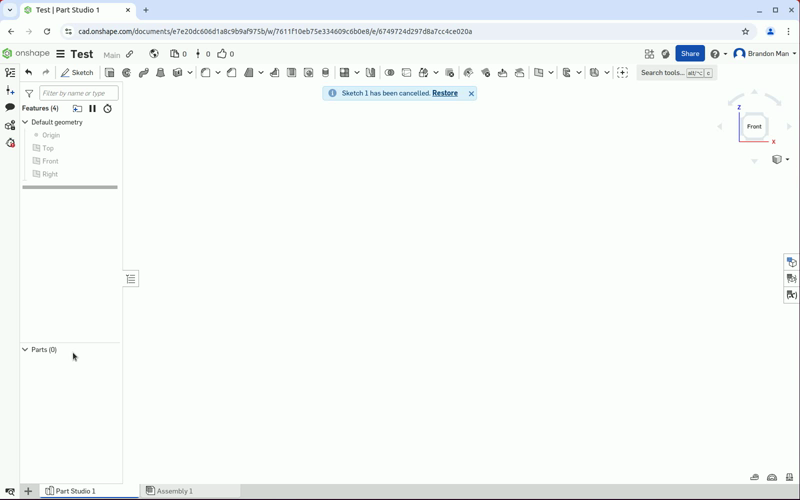
key_down(shift)
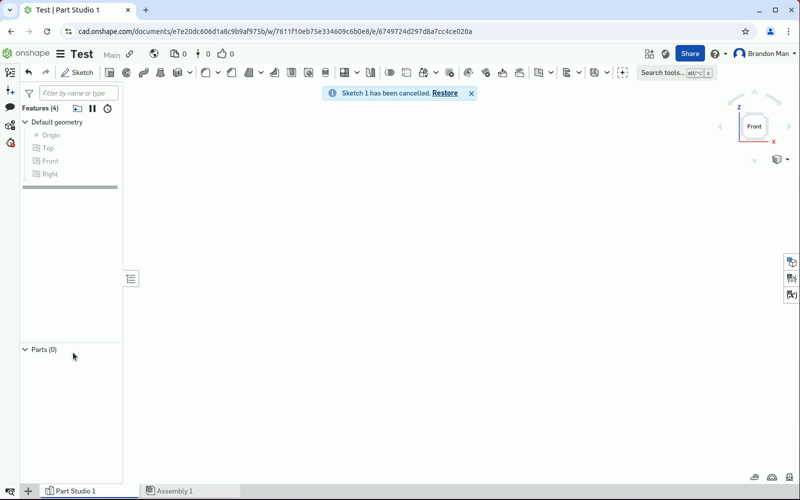
key(left)
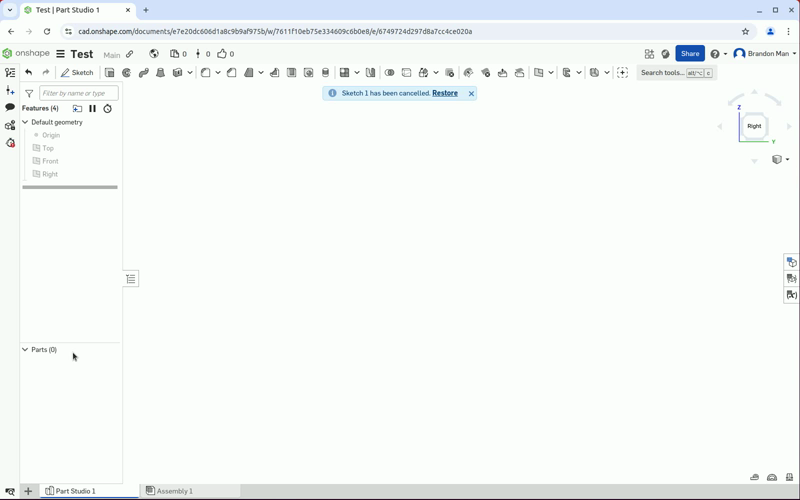
key_up(shift)
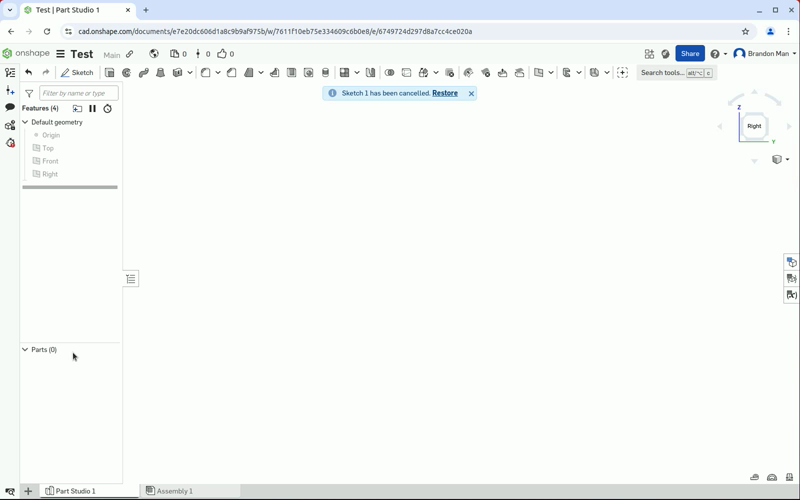
mouse_move(73, 352)
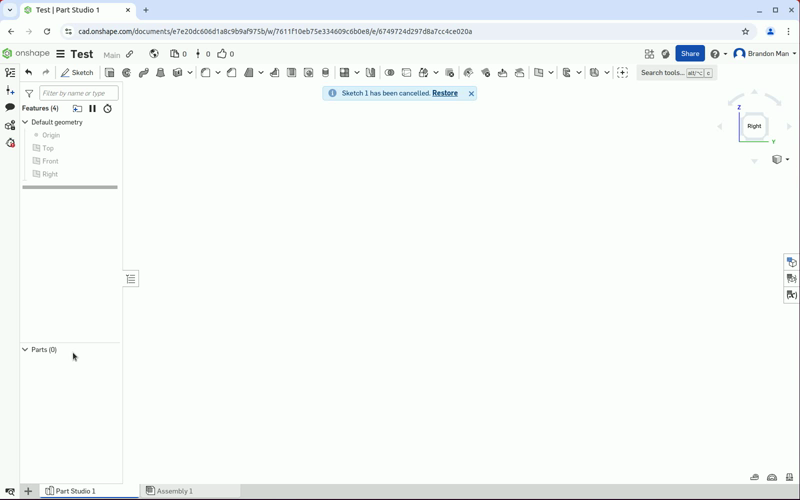
key(shift+y)
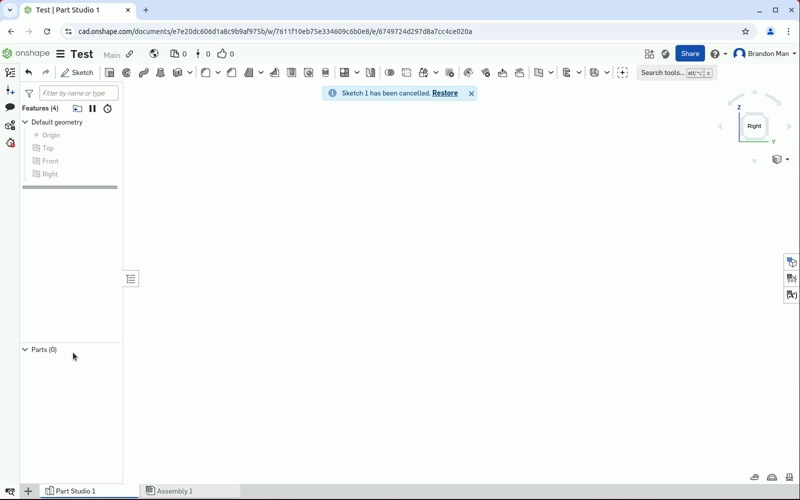
key(shift+s)
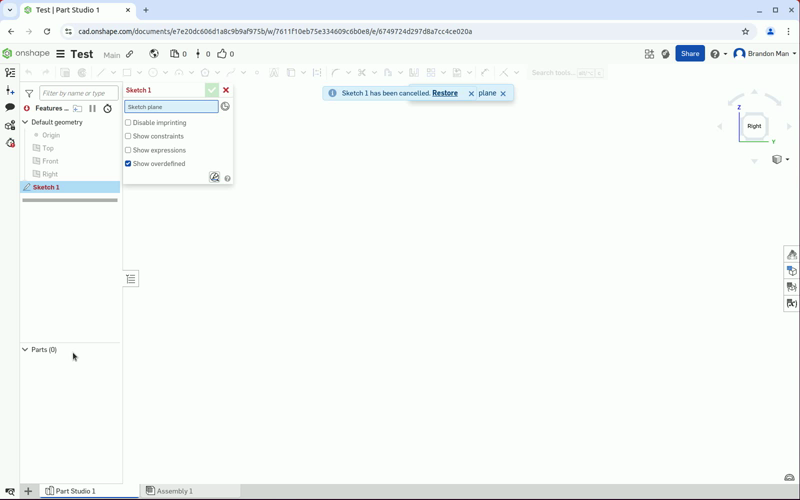
mouse_move(73, 176)
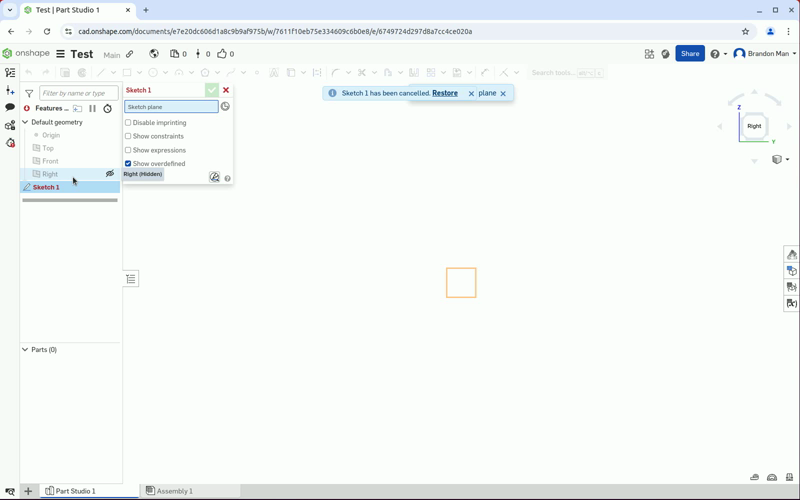
click(73, 176)
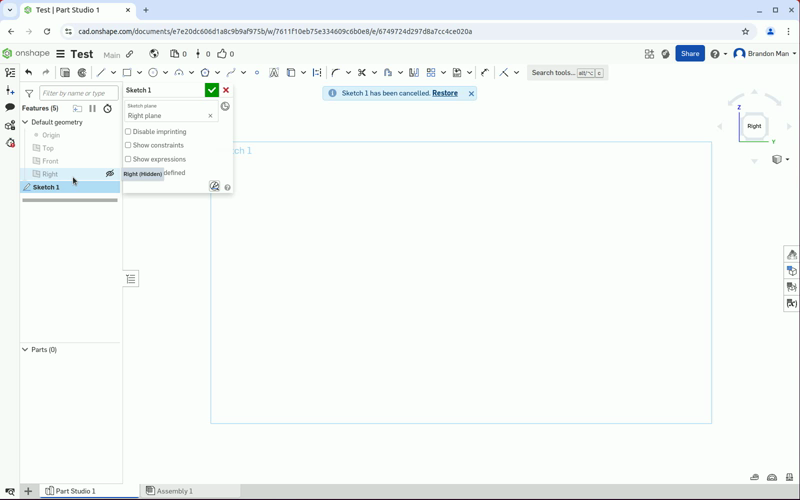
mouse_move(73, 352)
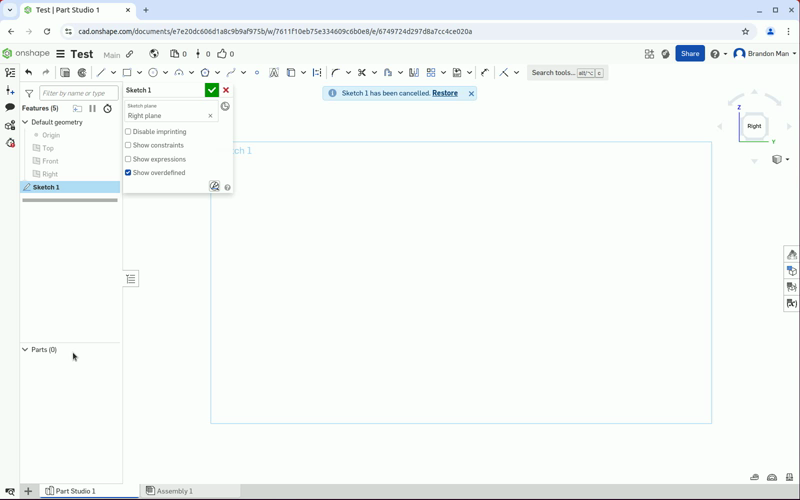
key(y)
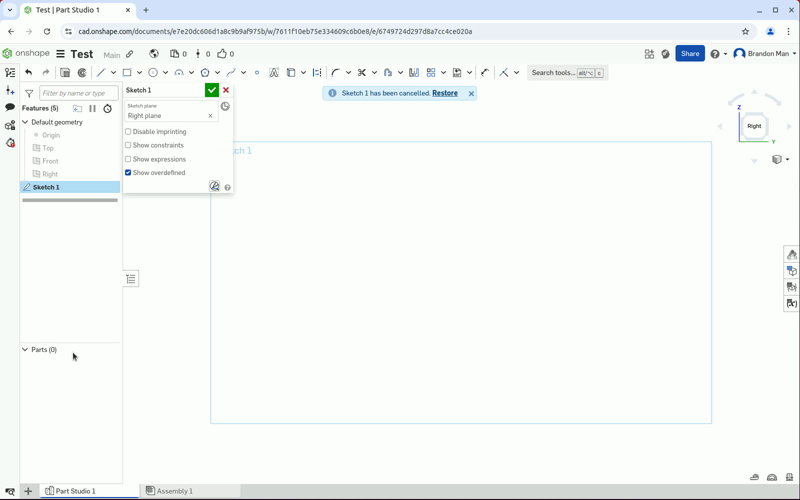
key(c)
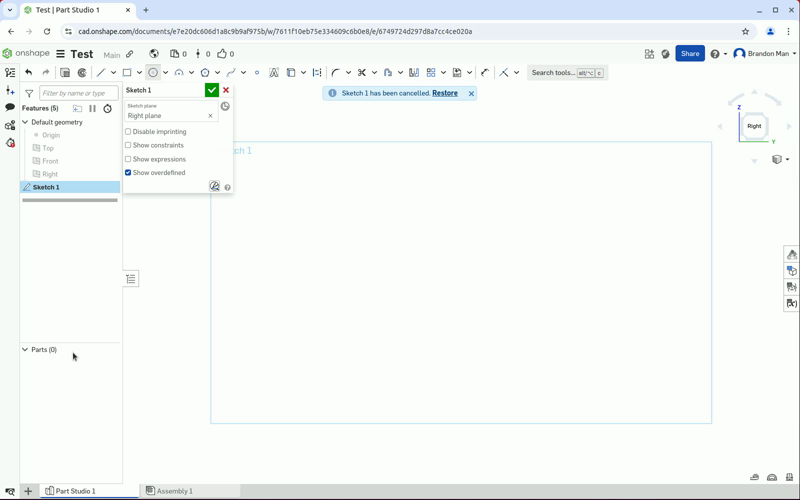
key_down(shift)
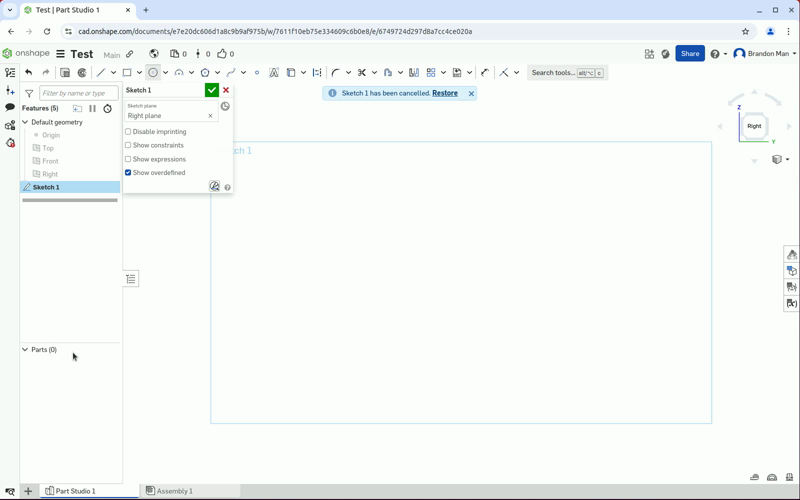
mouse_move(460, 282)
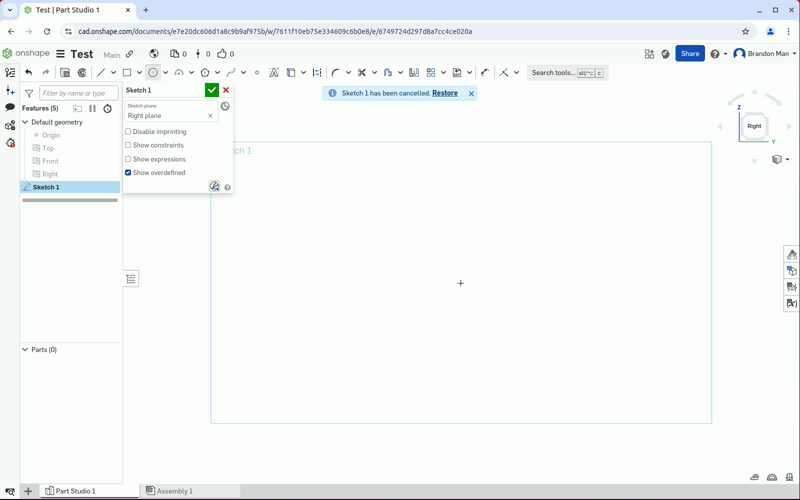
click(460, 282)
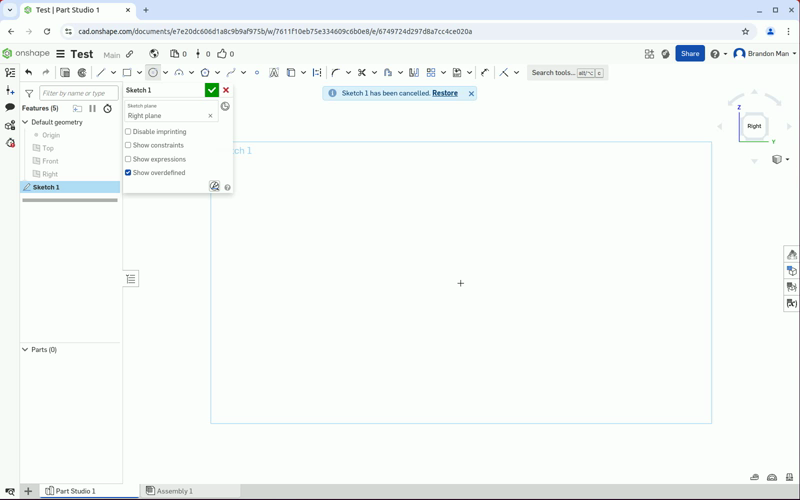
key_up(shift)
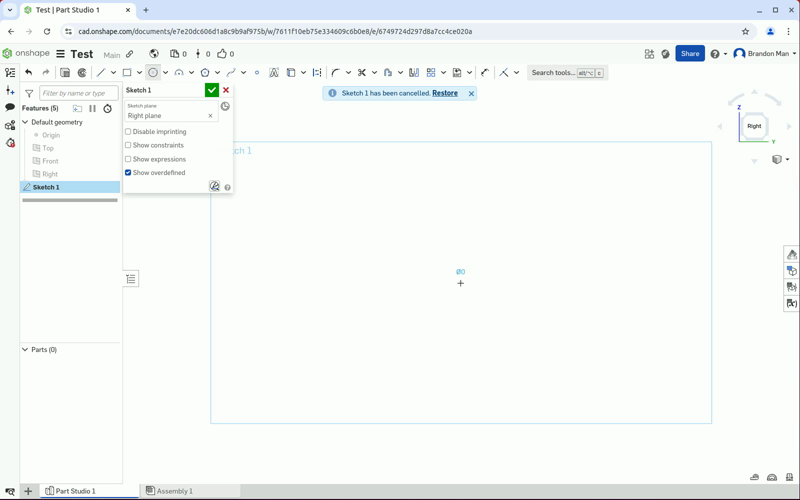
mouse_move(503, 282)
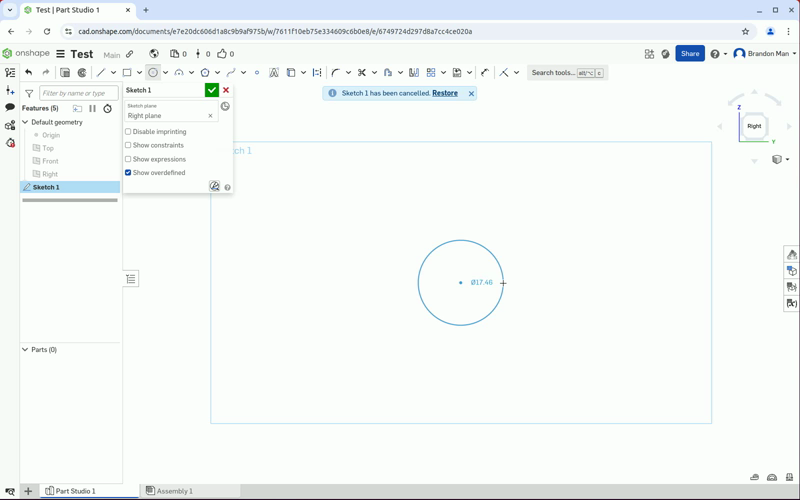
click(503, 282)
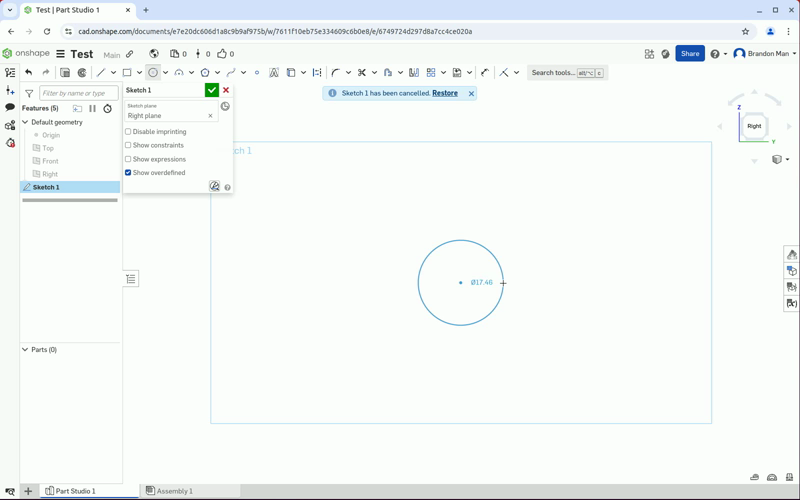
key(esc)
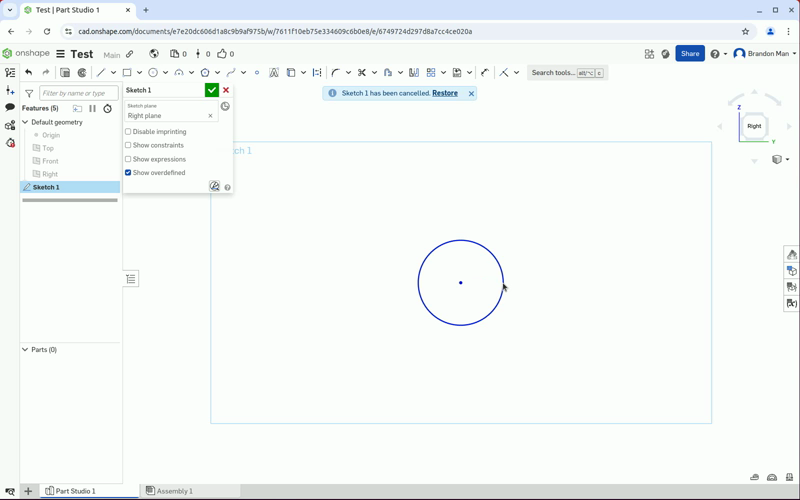
mouse_move(492, 282)
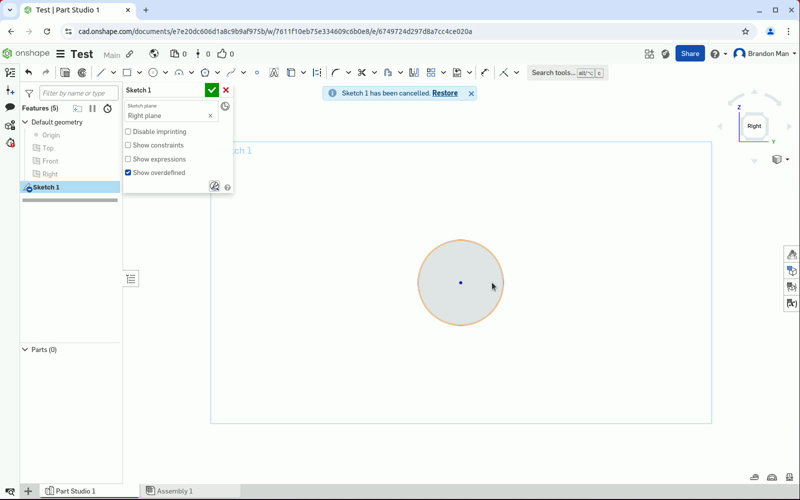
click(492, 282)
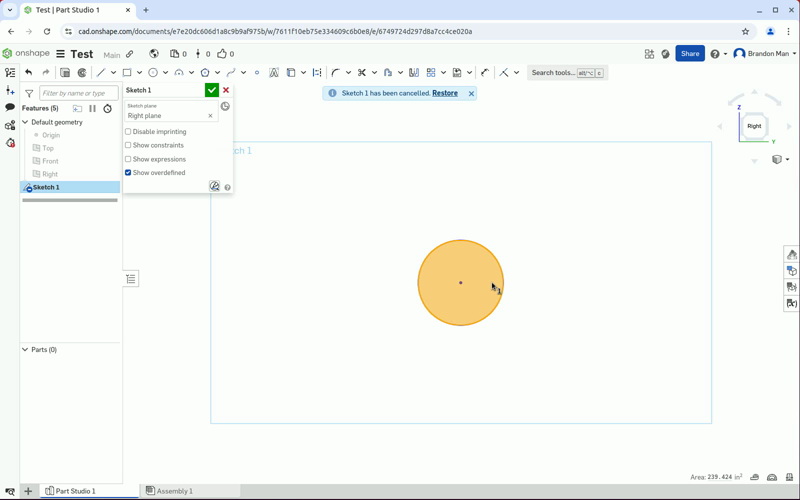
mouse_move(73, 352)
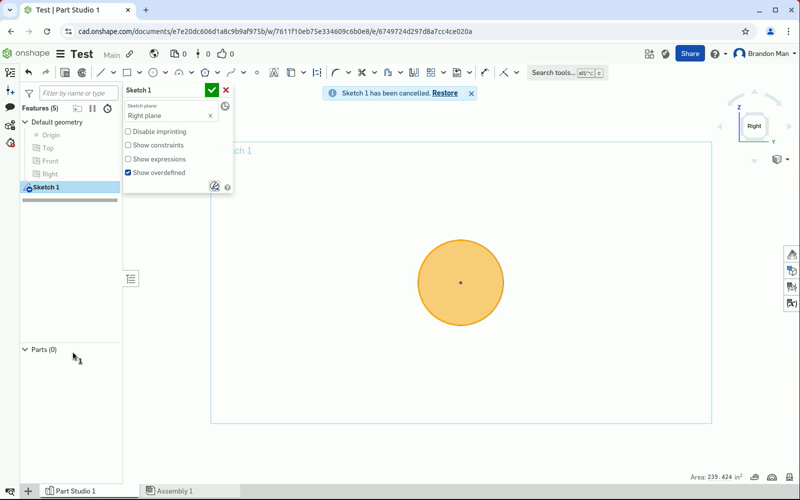
key(shift+y)
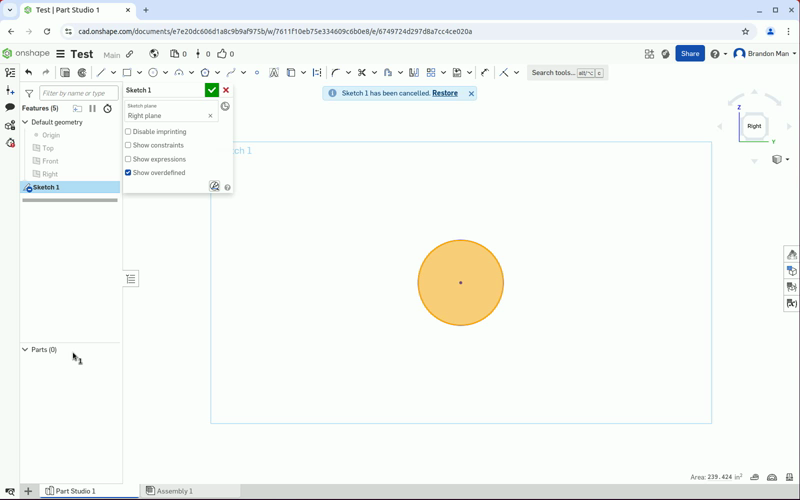
key(shift+e)
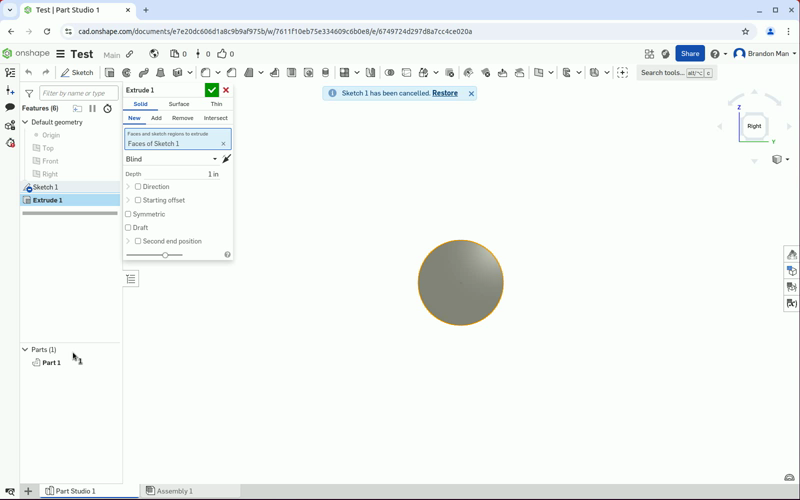
mouse_move(143, 106)
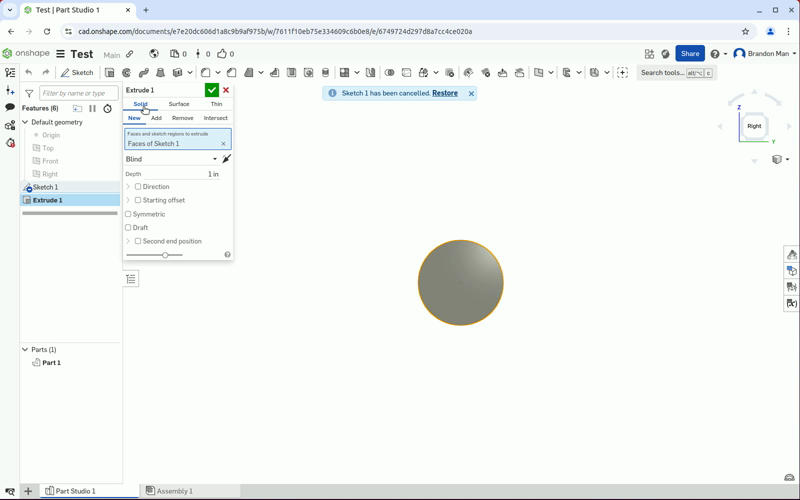
click(143, 106)
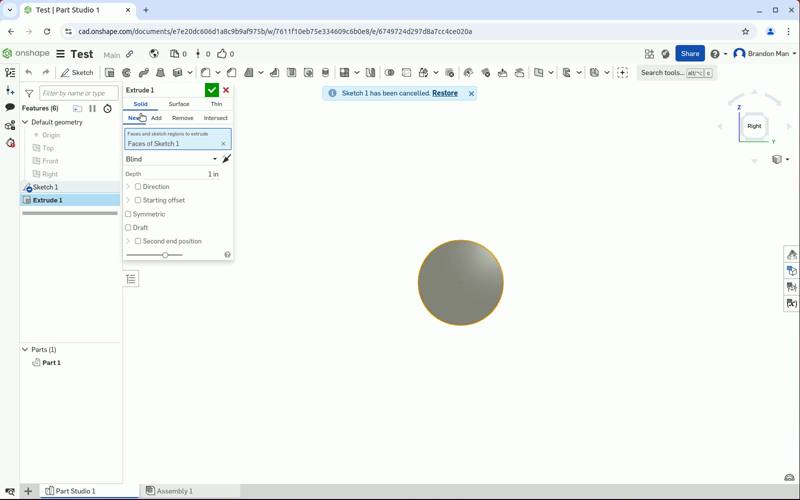
mouse_move(137, 120)
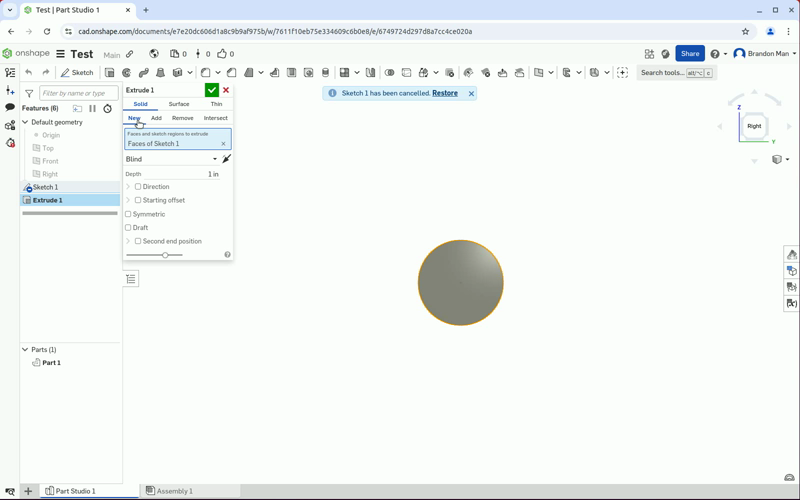
click(137, 120)
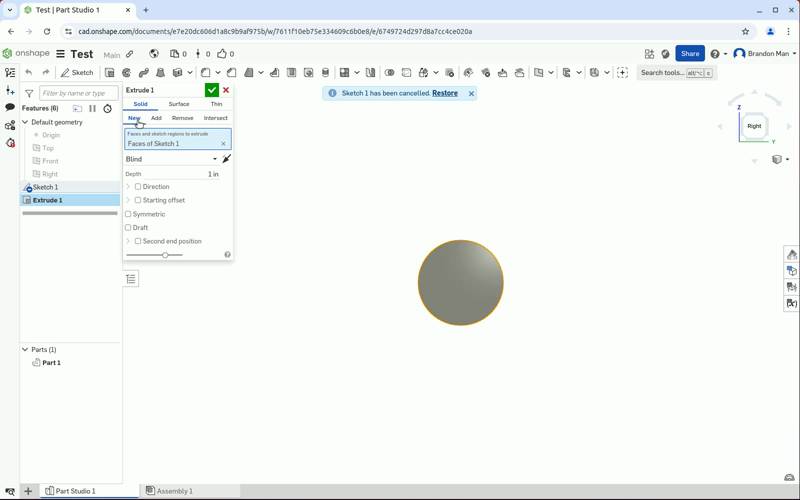
key(tab, 4)
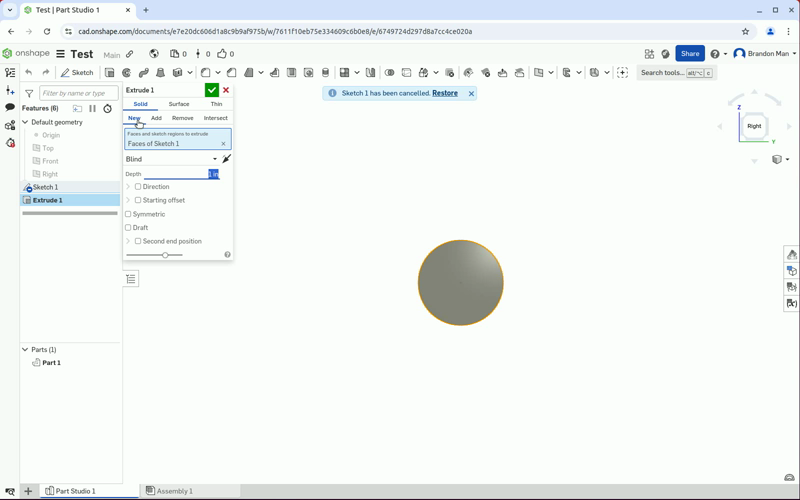
text(46.216)
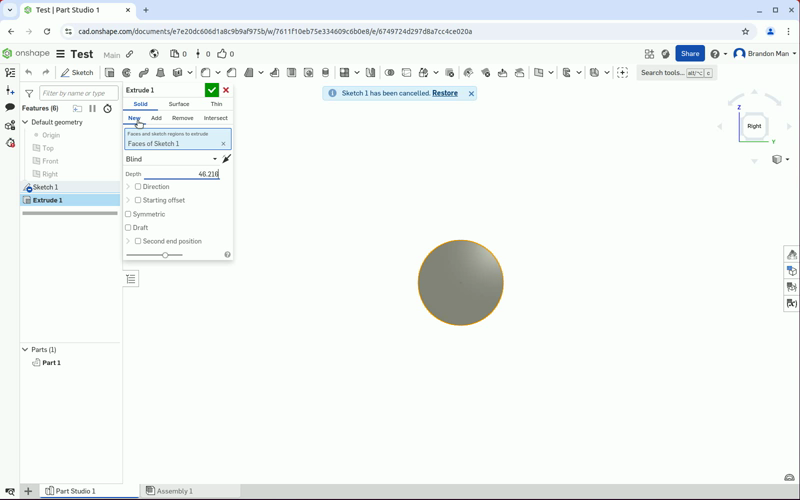
key(tab, 3)
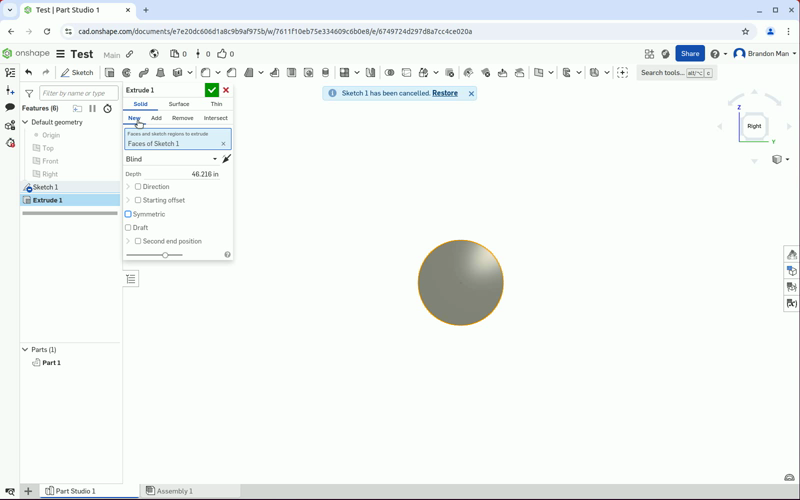
key(space)
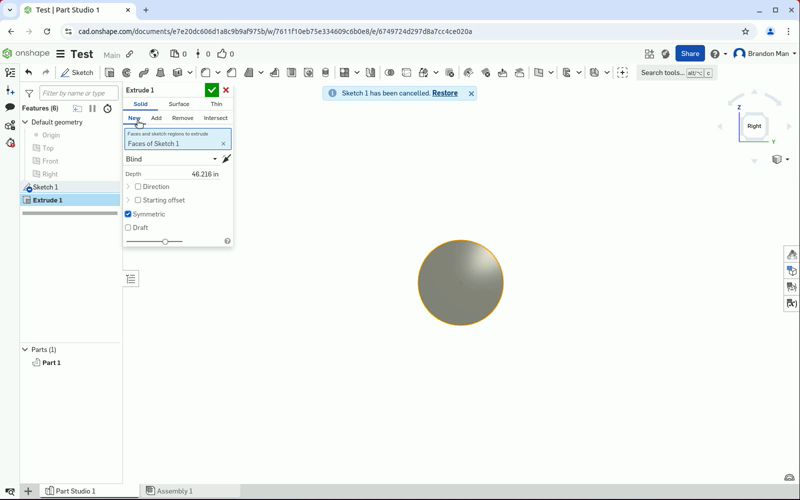
key(enter)
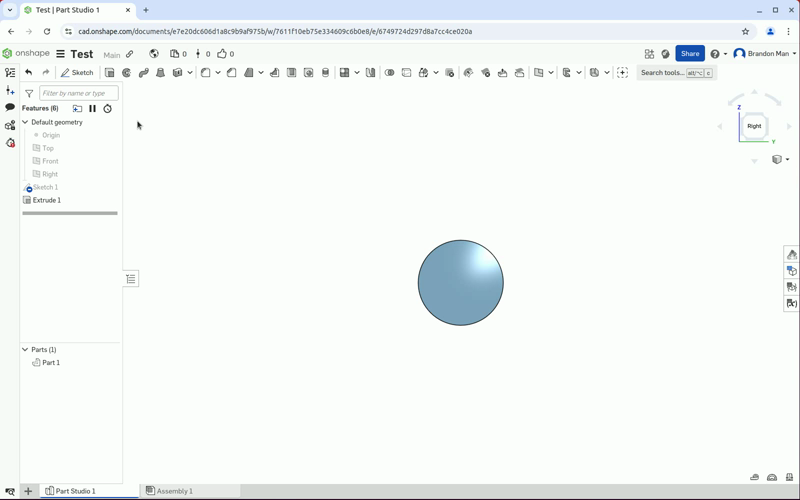
key(shift+h)
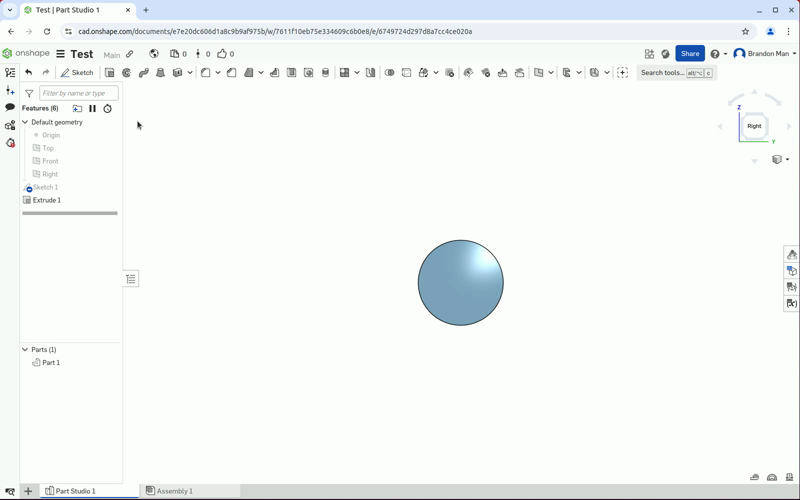
key(shift+h)
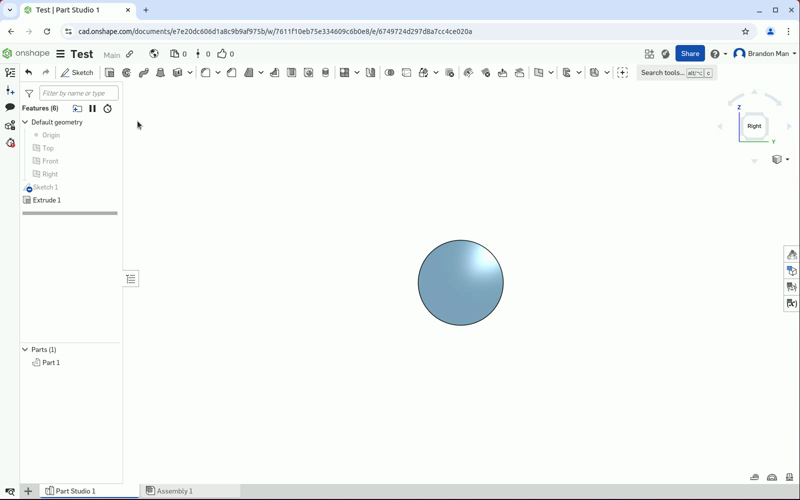
mouse_move(73, 189)
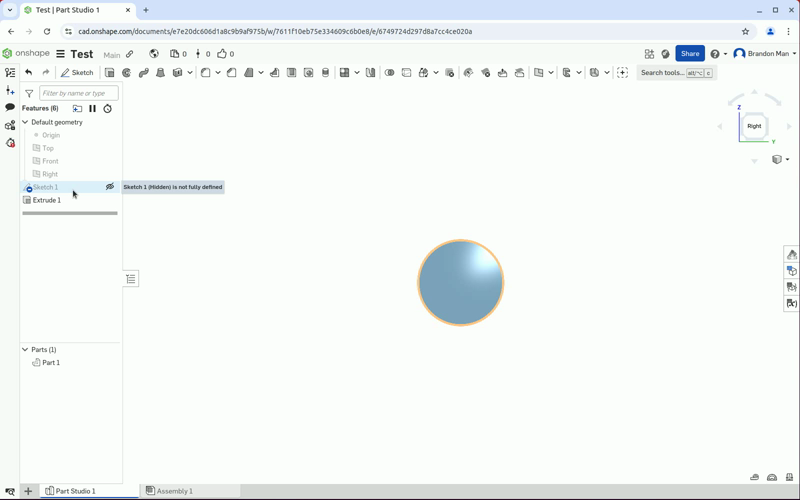
click(73, 189)
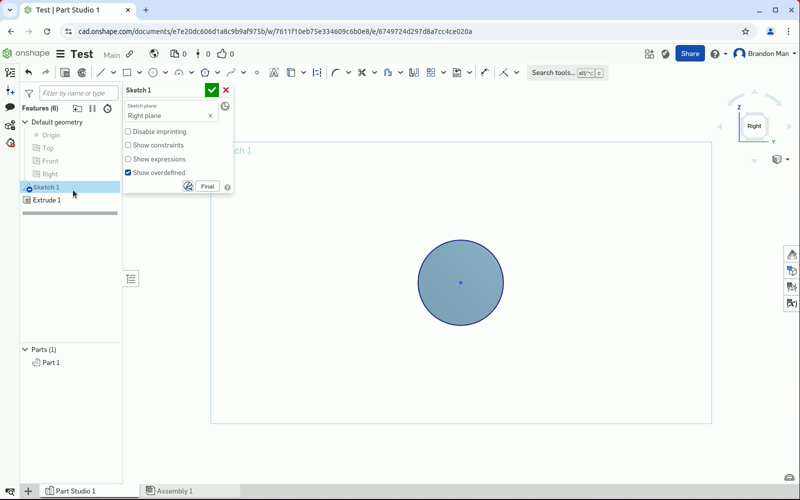
mouse_move(229, 92)
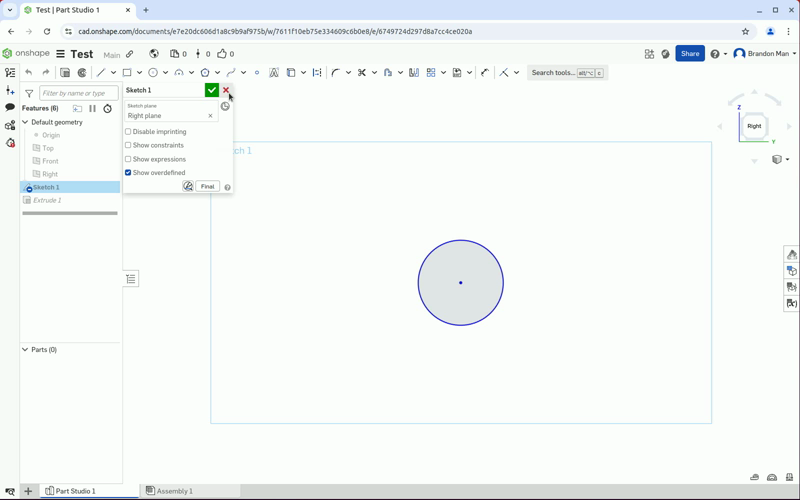
click(229, 92)
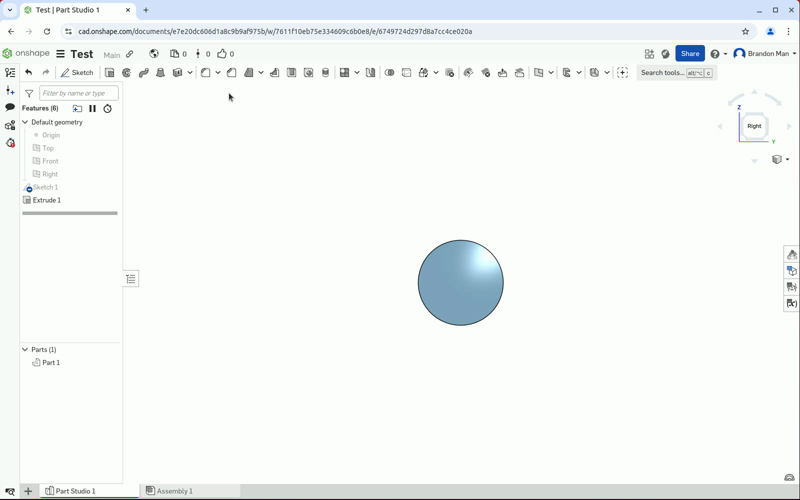
mouse_move(73, 352)
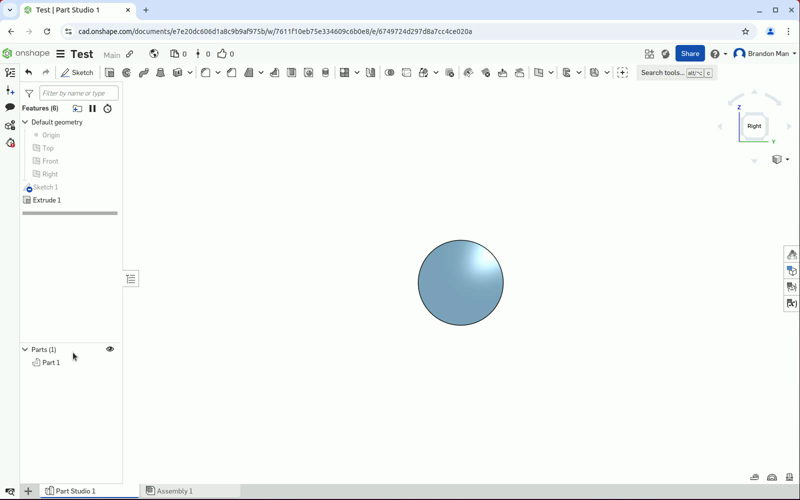
key(y)
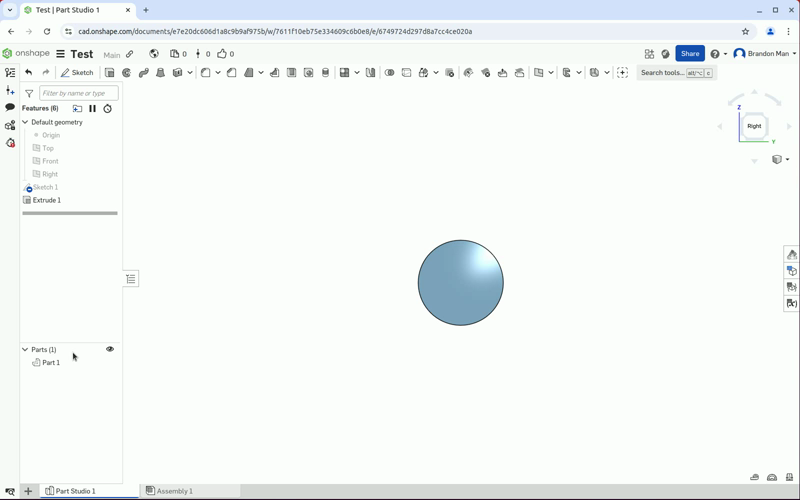
key(shift+p)
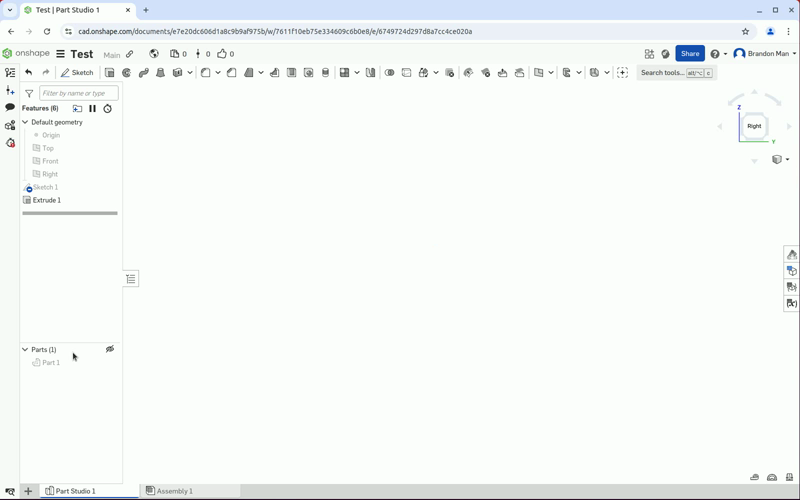
key(space)
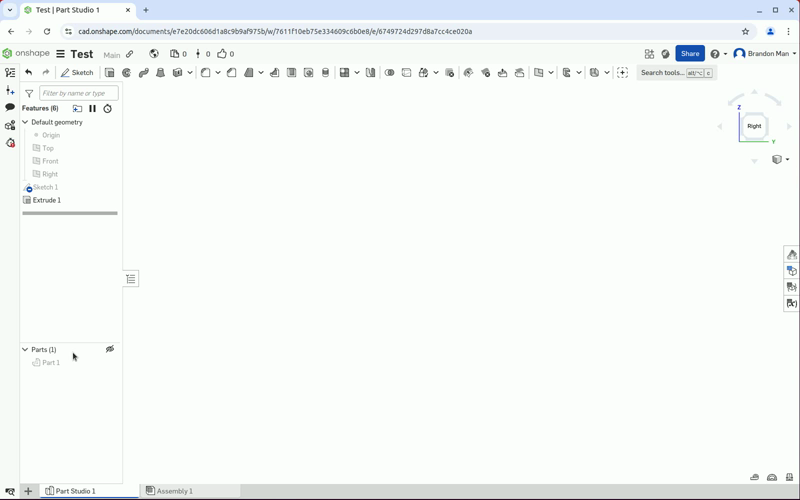
key_down(shift)
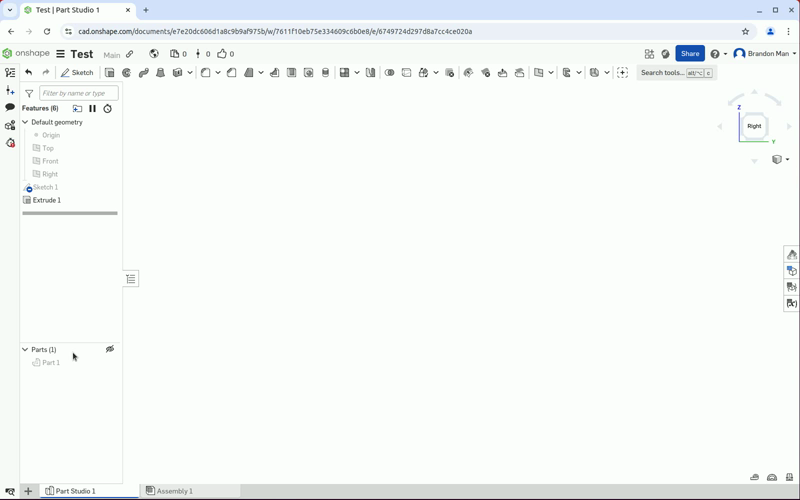
key(right)
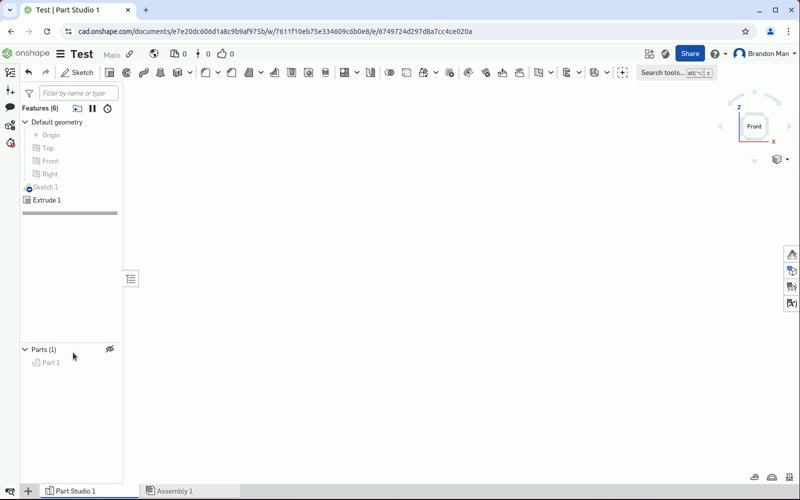
key_up(shift)
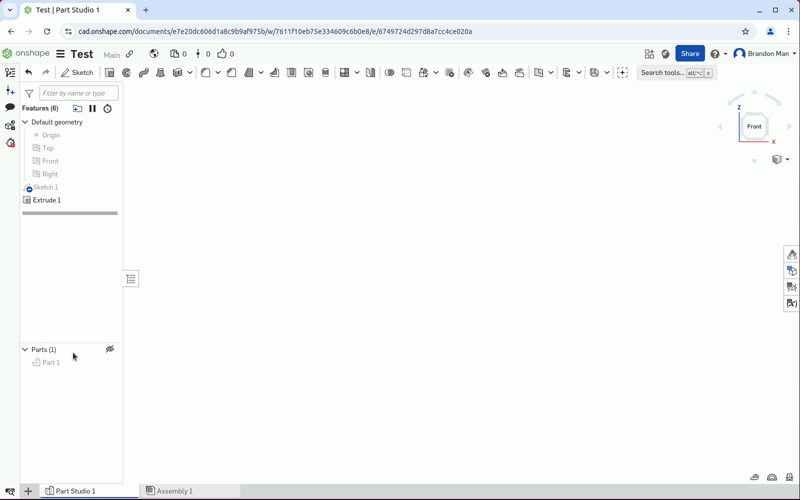
mouse_move(73, 352)
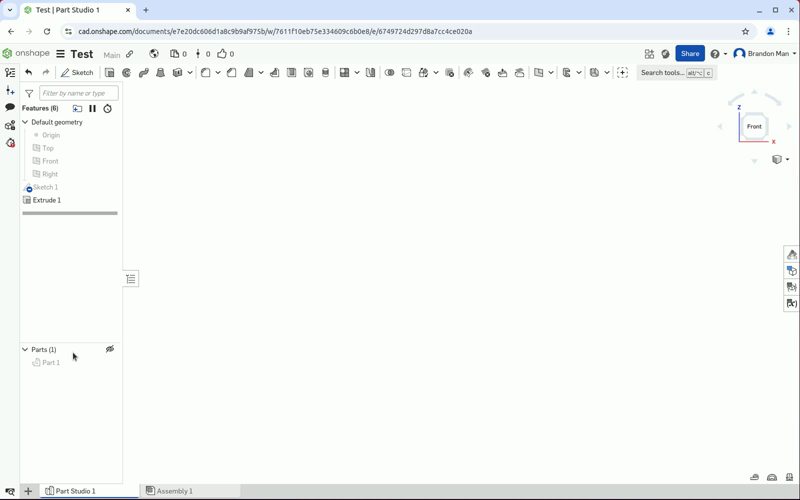
key(shift+y)
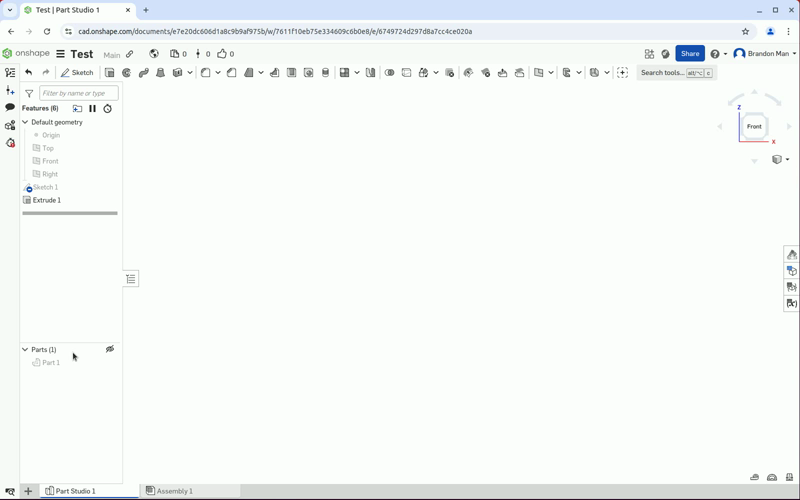
key(shift+s)
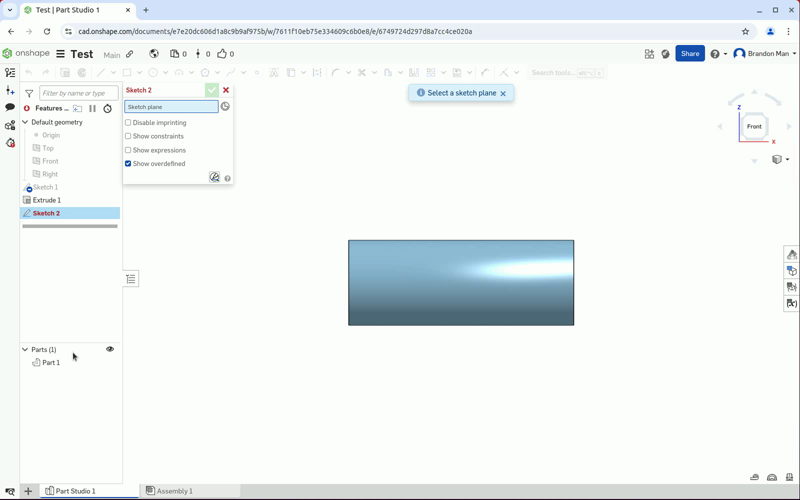
mouse_move(73, 163)
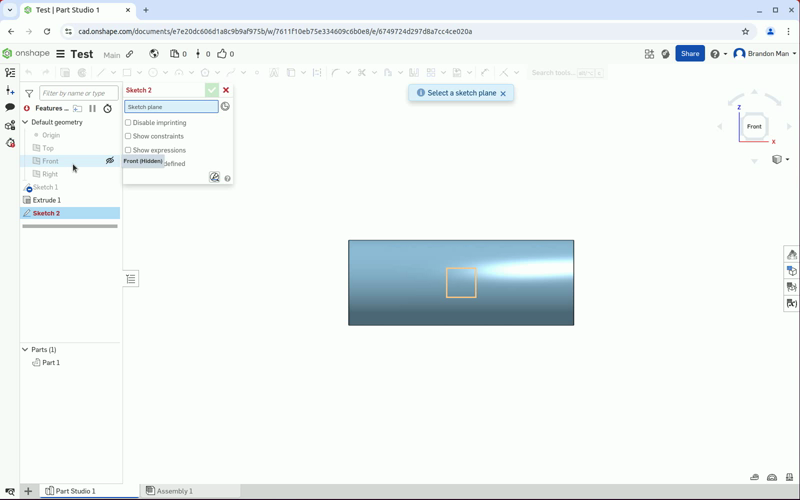
click(73, 163)
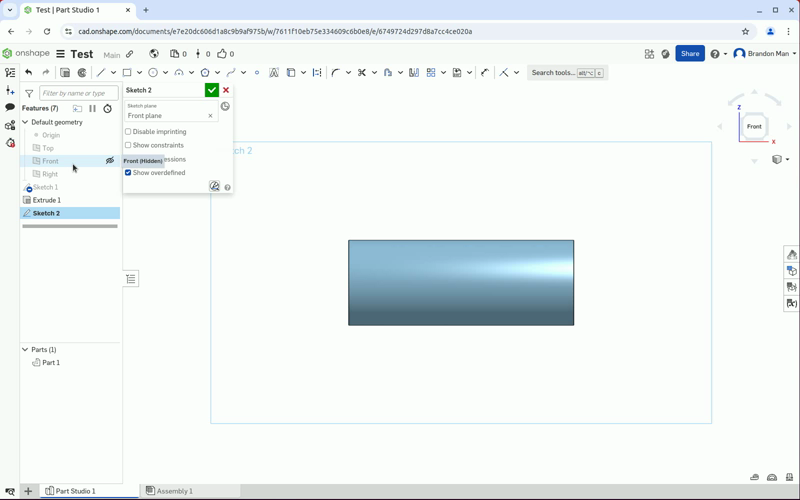
mouse_move(73, 352)
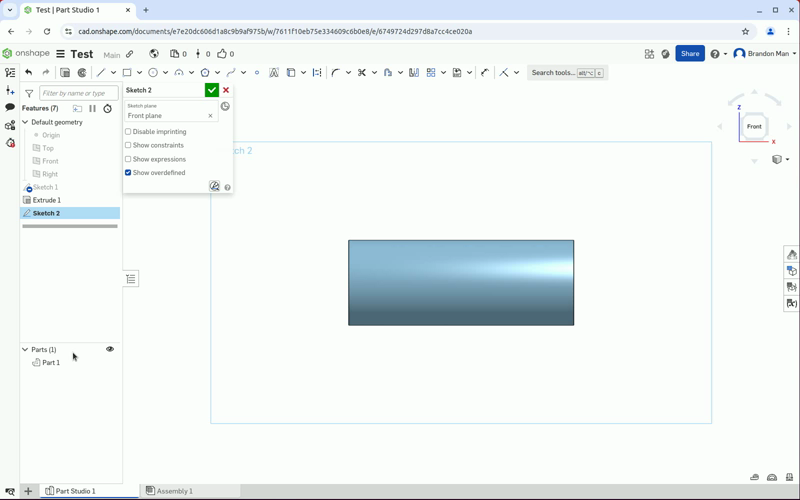
key(y)
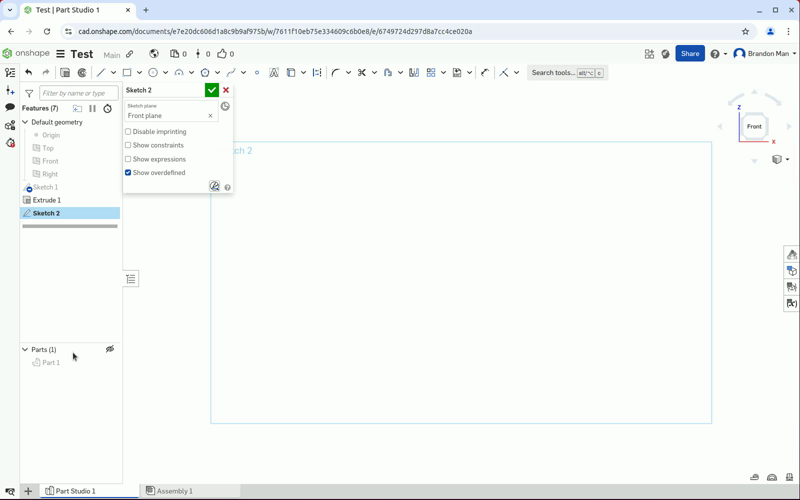
key(c)
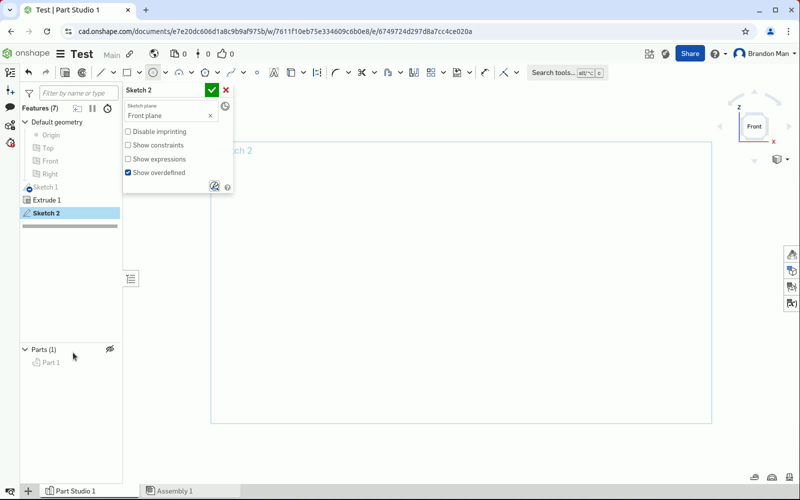
key_down(shift)
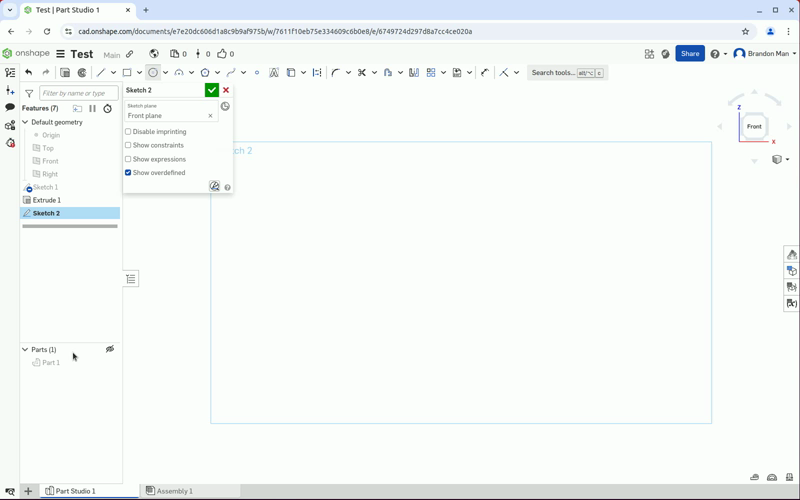
mouse_move(460, 282)
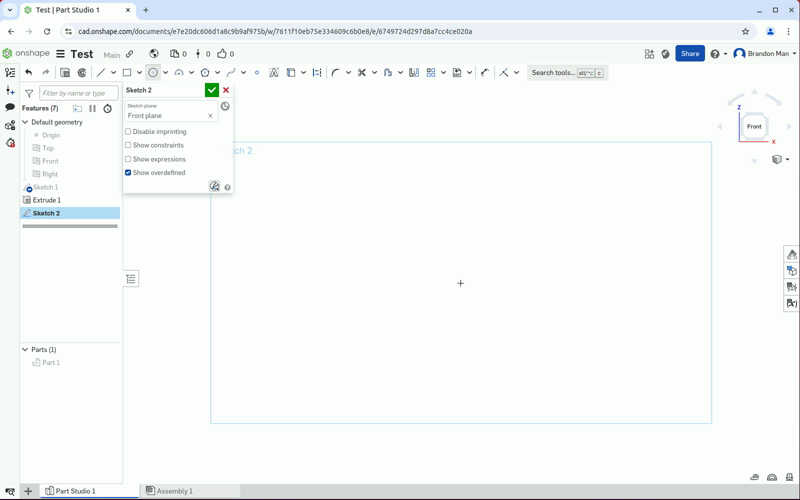
click(460, 282)
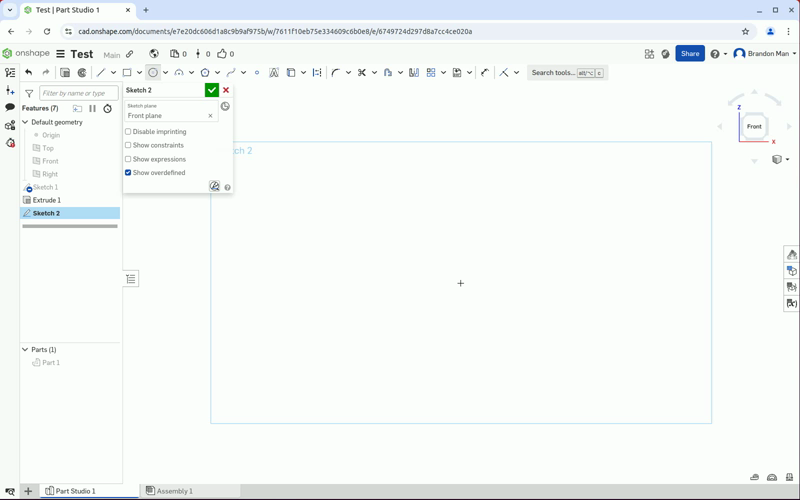
key_up(shift)
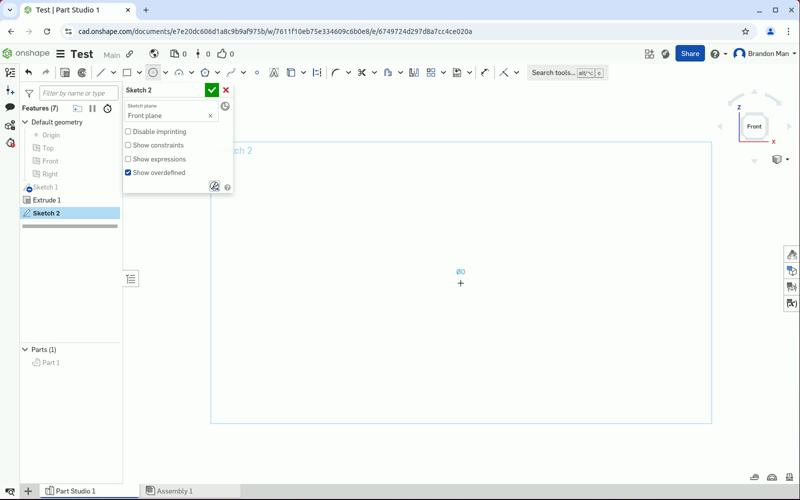
mouse_move(503, 282)
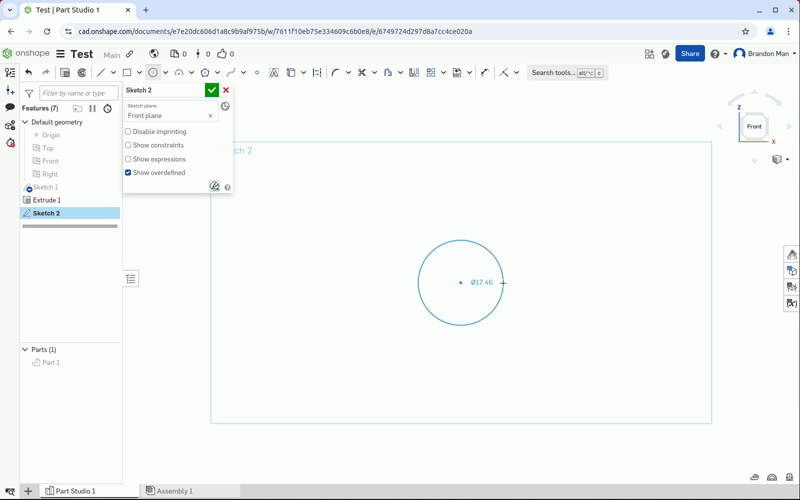
click(503, 282)
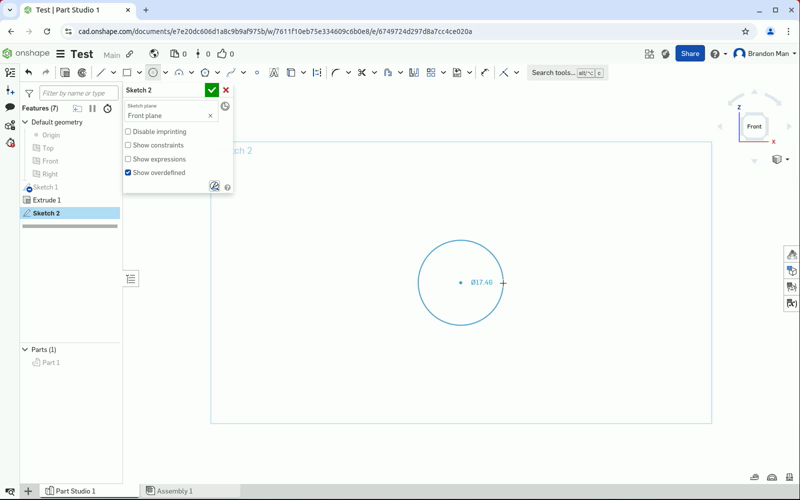
key(esc)
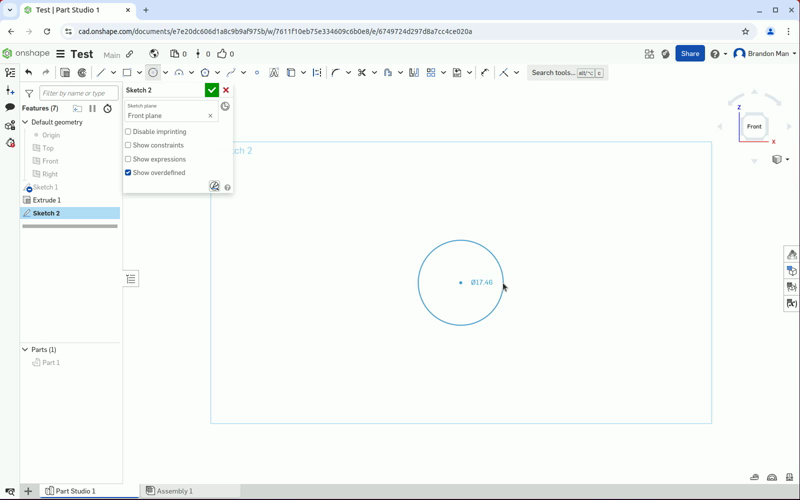
mouse_move(466, 272)
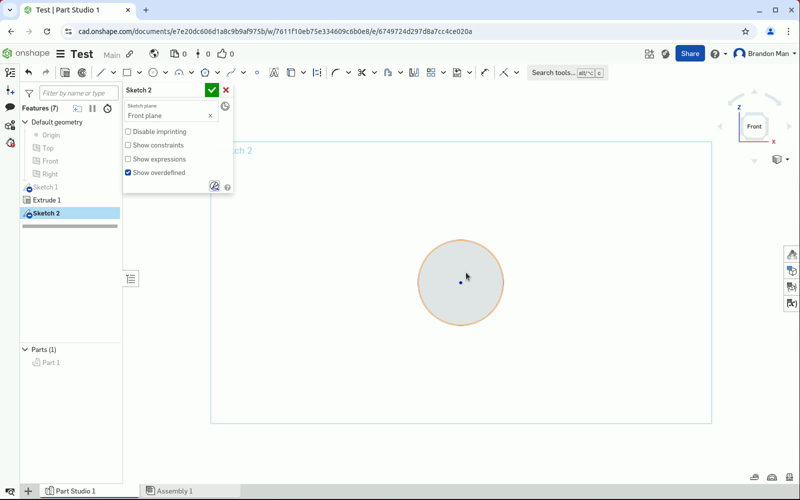
click(466, 272)
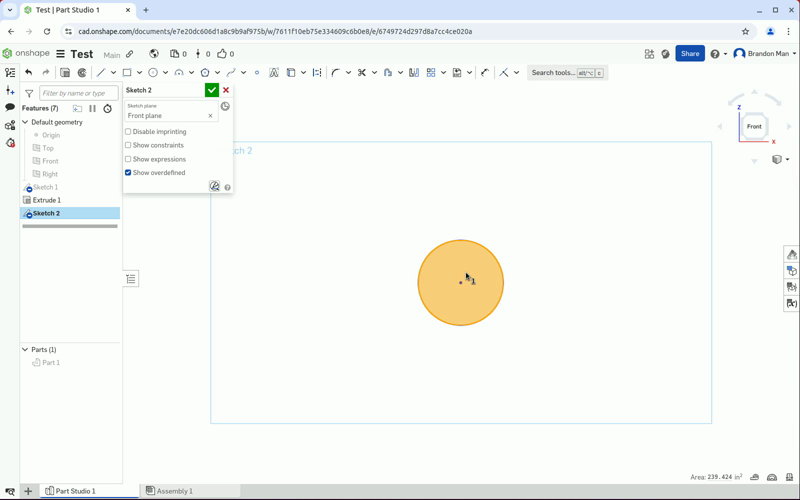
mouse_move(73, 352)
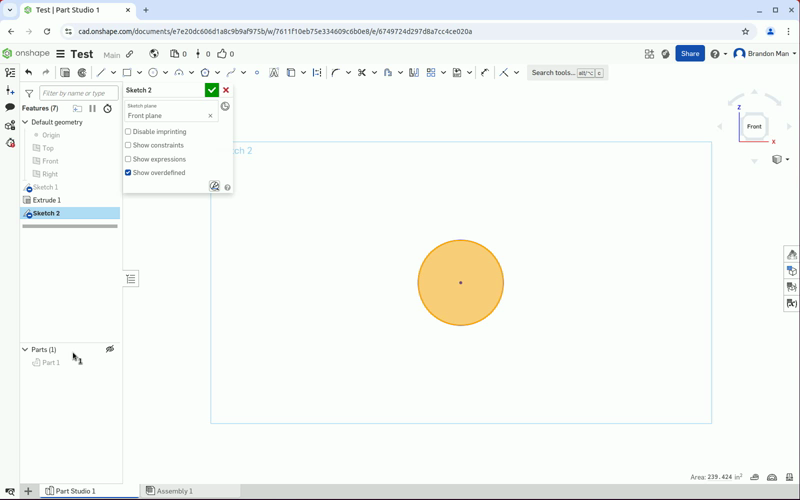
key(shift+y)
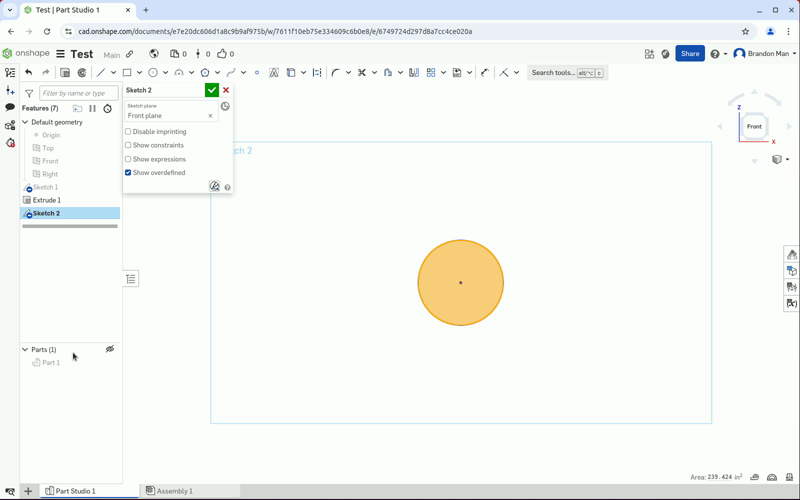
key(shift+e)
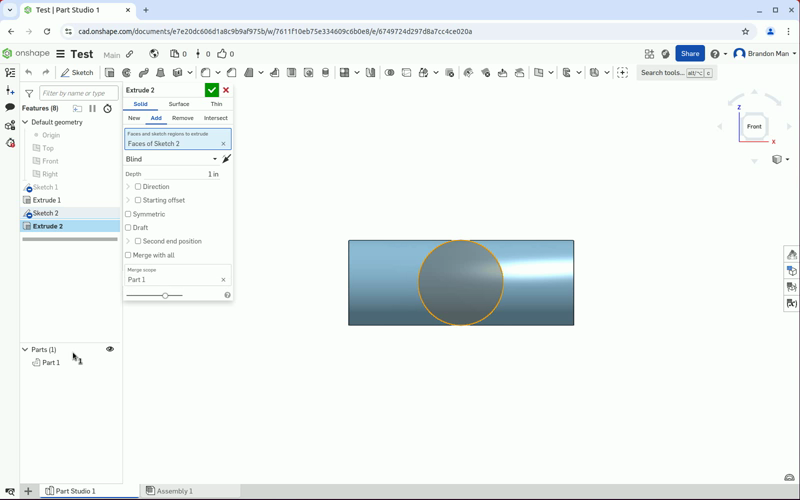
mouse_move(143, 106)
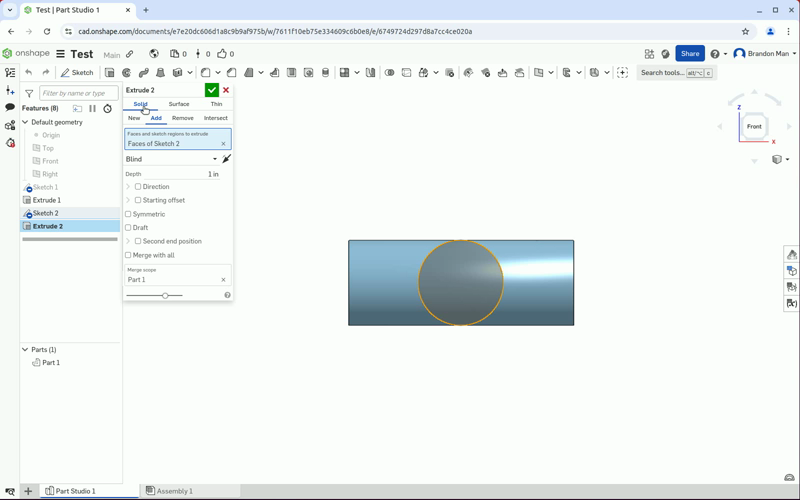
click(143, 106)
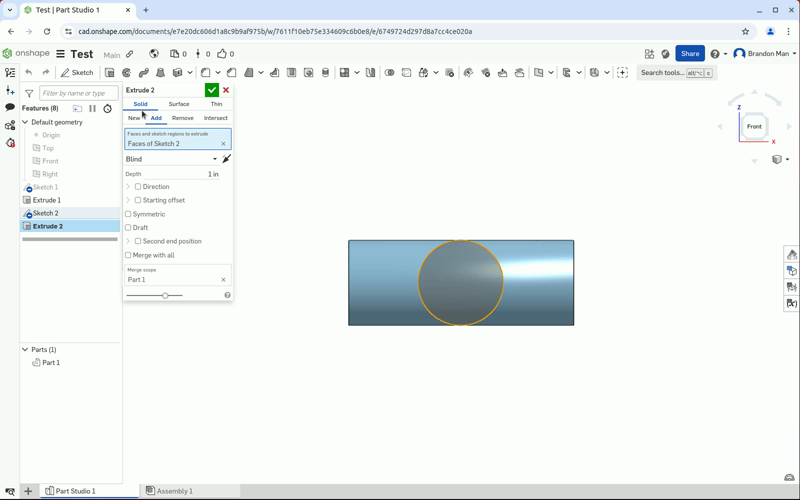
mouse_move(137, 120)
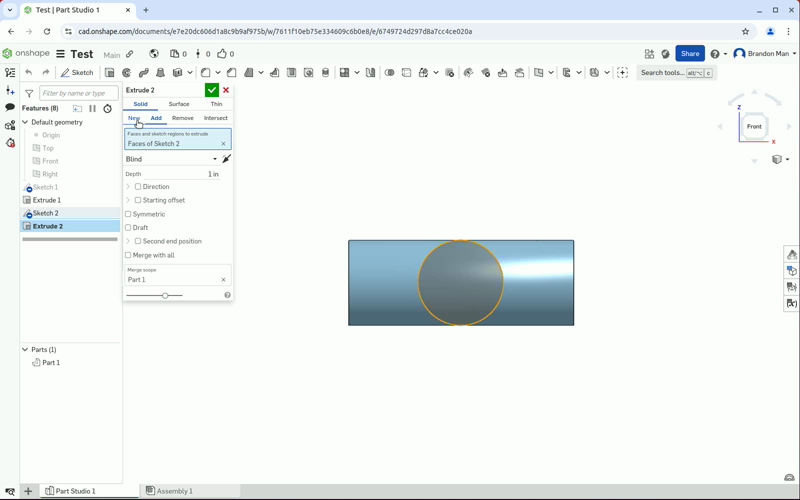
click(137, 120)
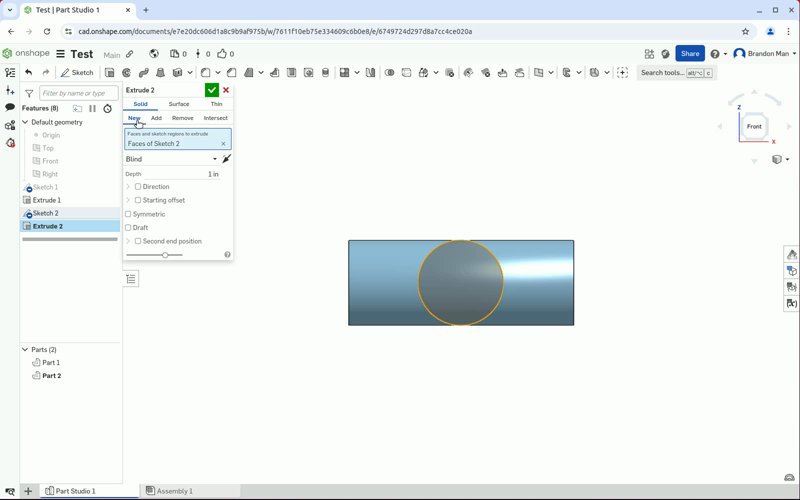
key(tab, 4)
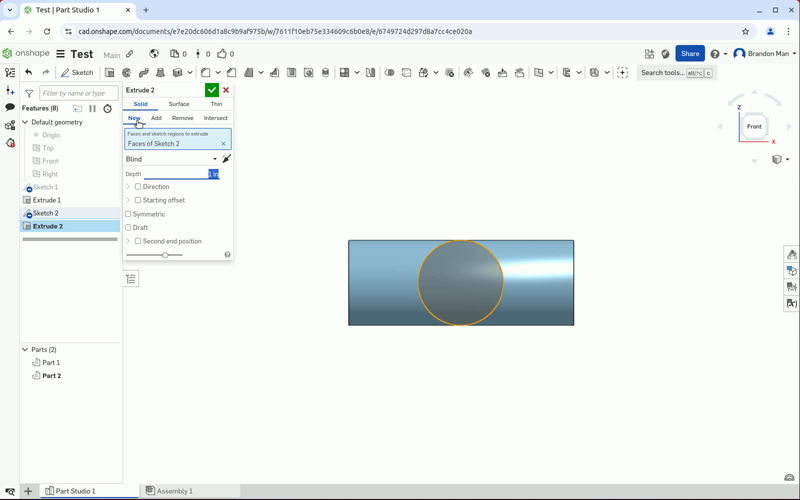
text(16.128)
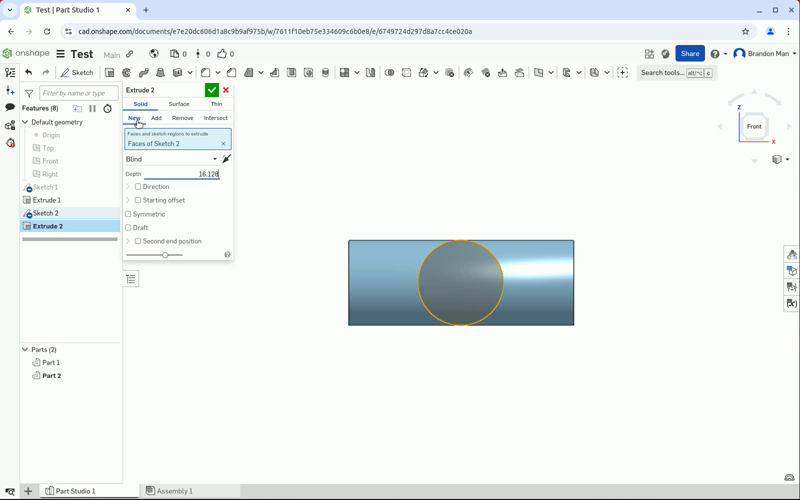
key(enter)
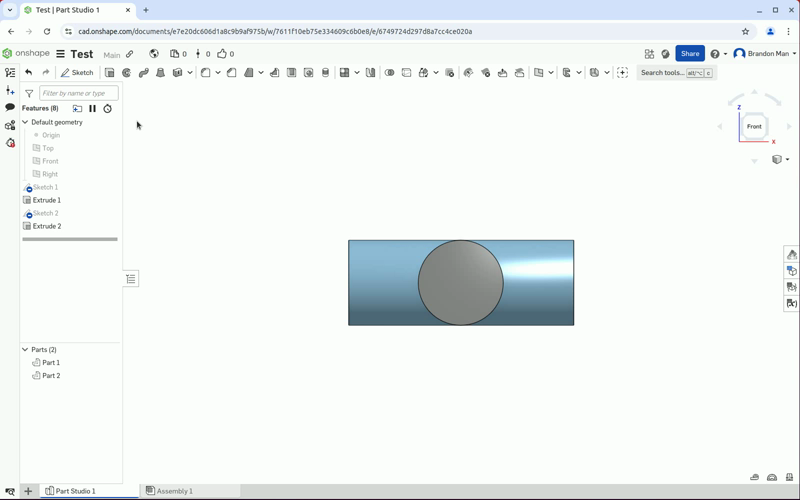
key(shift+h)
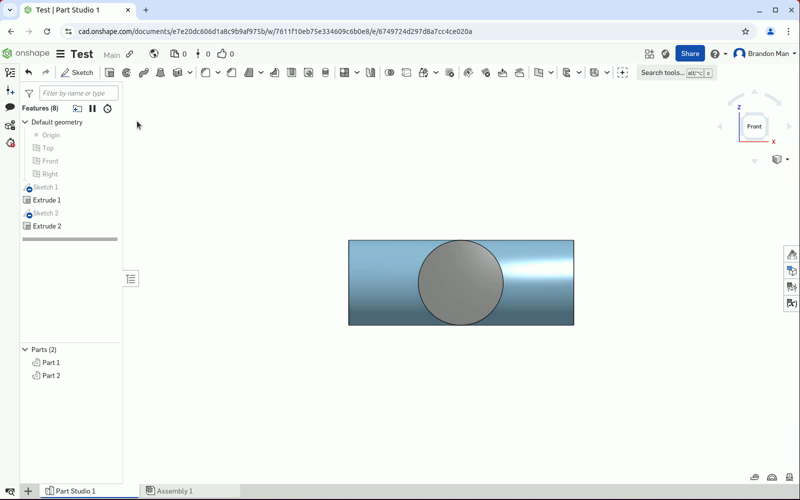
key(shift+h)
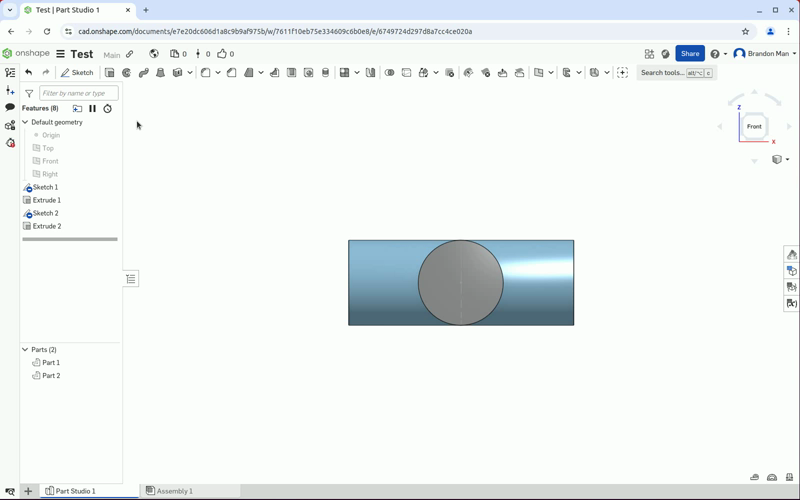
key(shift+7)
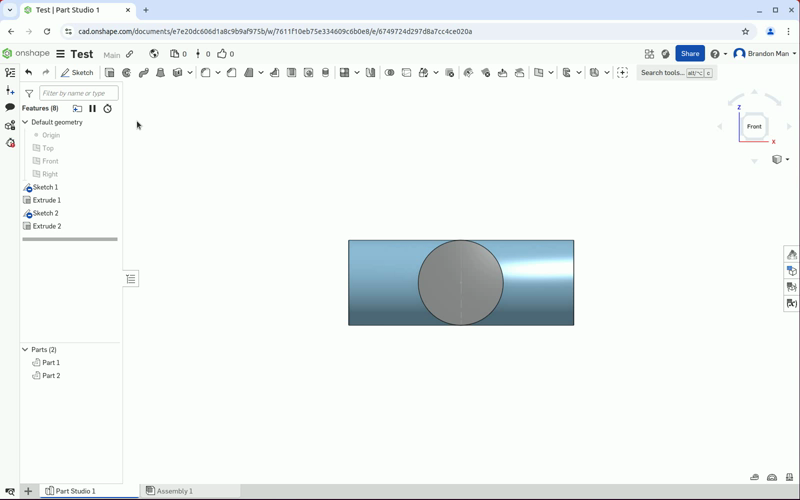
key(left, 2)
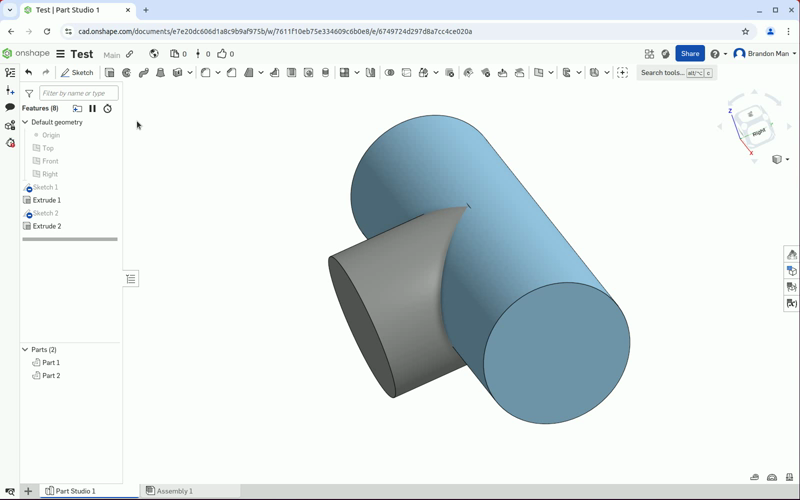
key(down, 2)
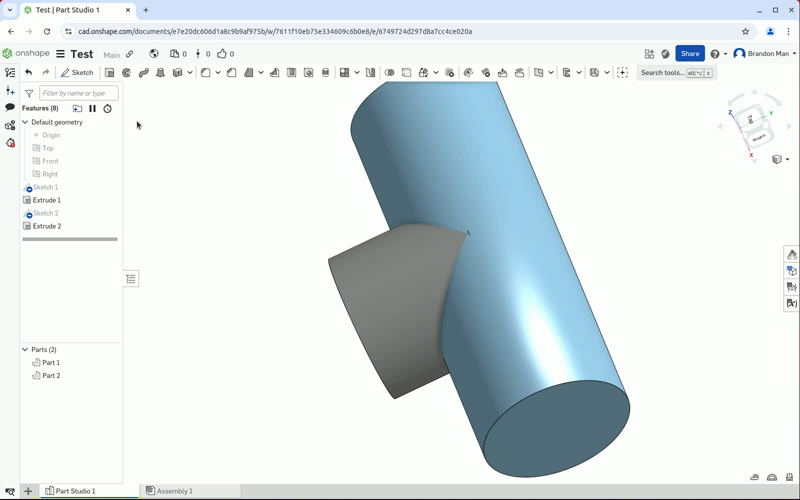
key(up, 2)
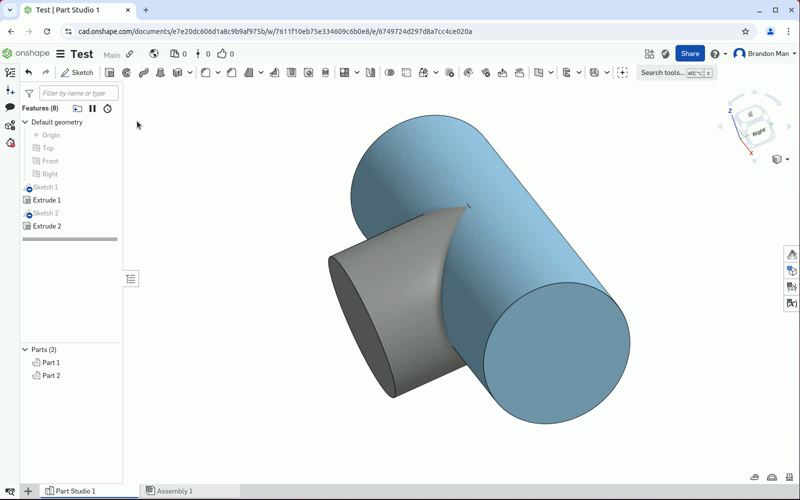
key(right, 2)
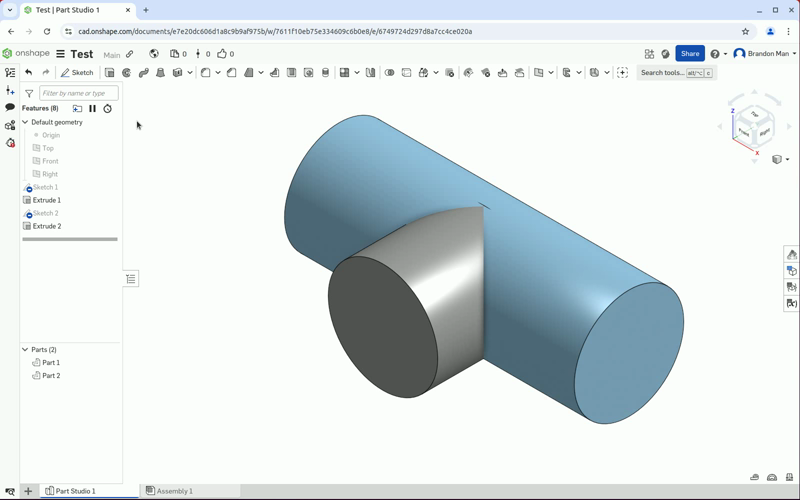
mouse_move(73, 189)
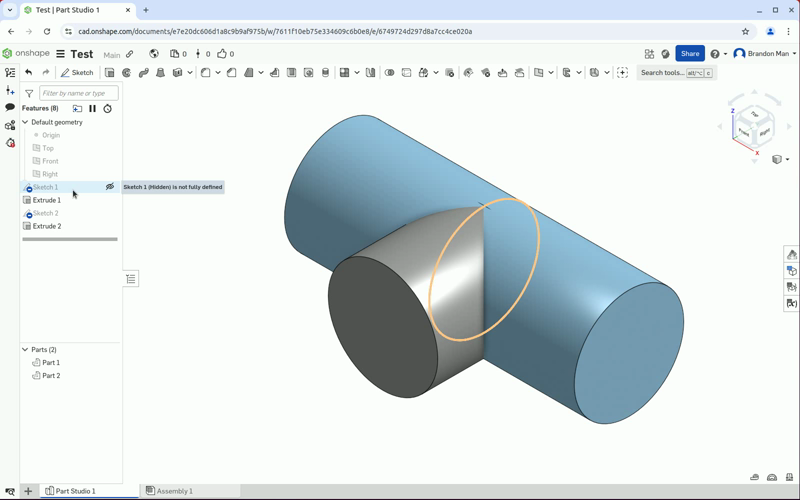
click(73, 189)